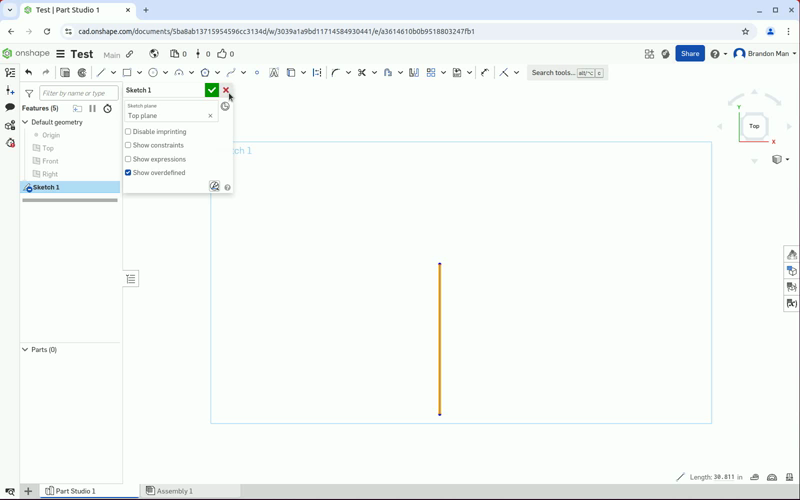
key(shift+h)
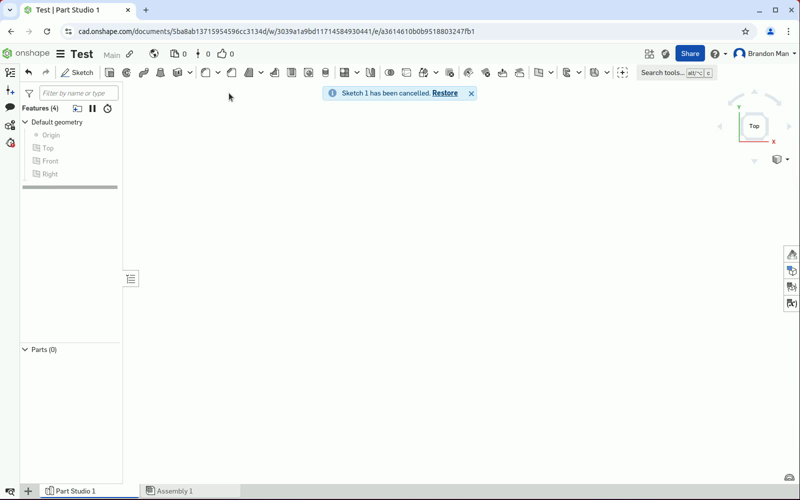
mouse_move(73, 352)
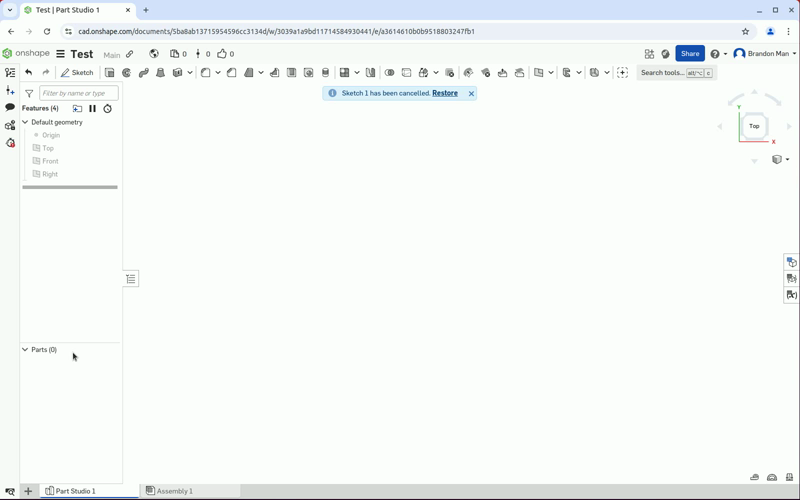
key(y)
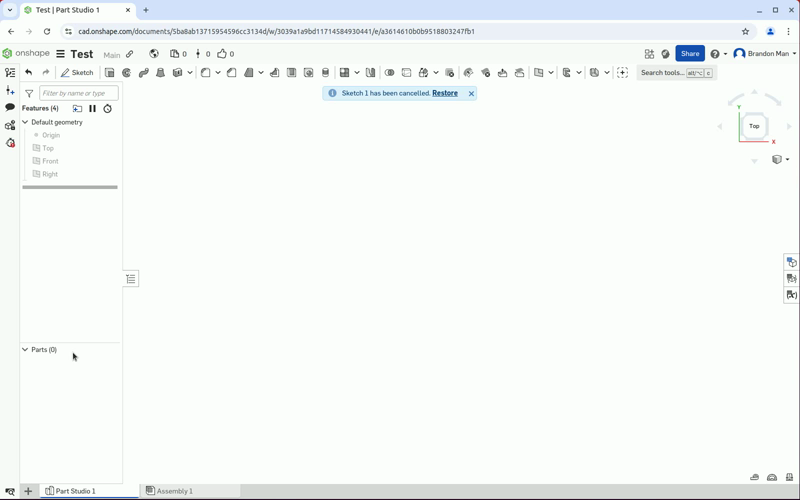
key(shift+p)
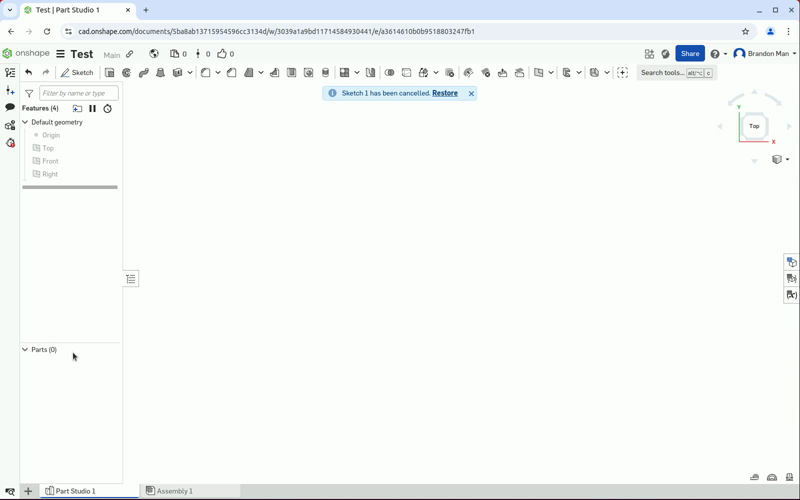
key(space)
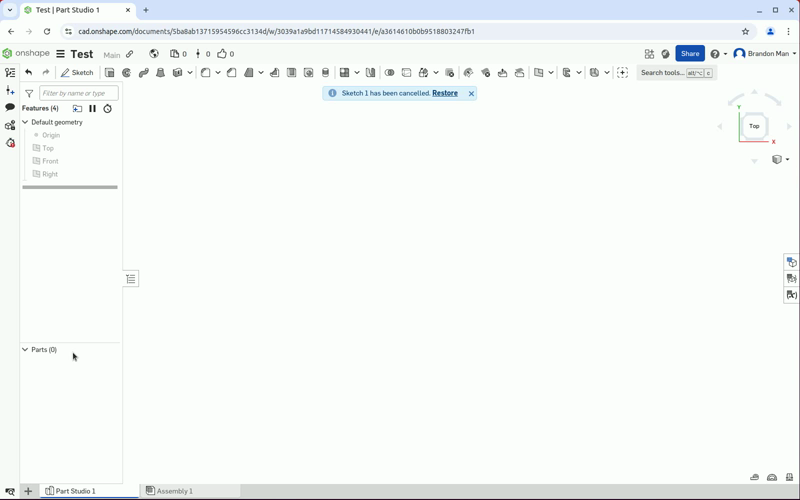
key_down(shift)
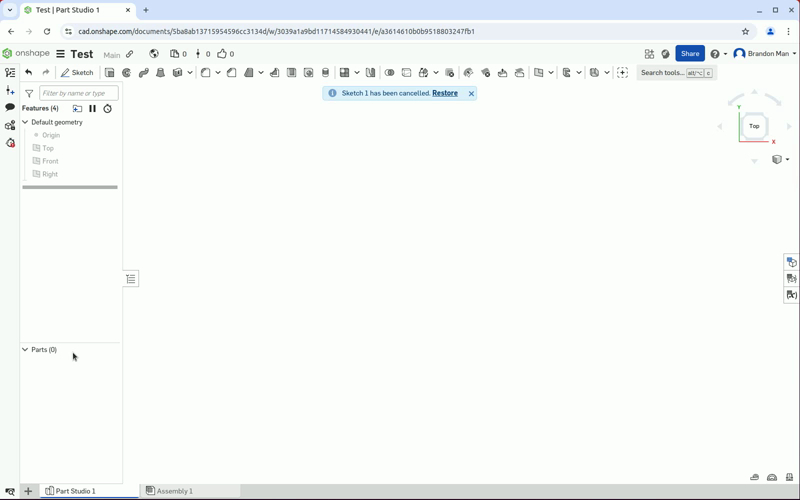
key(up)
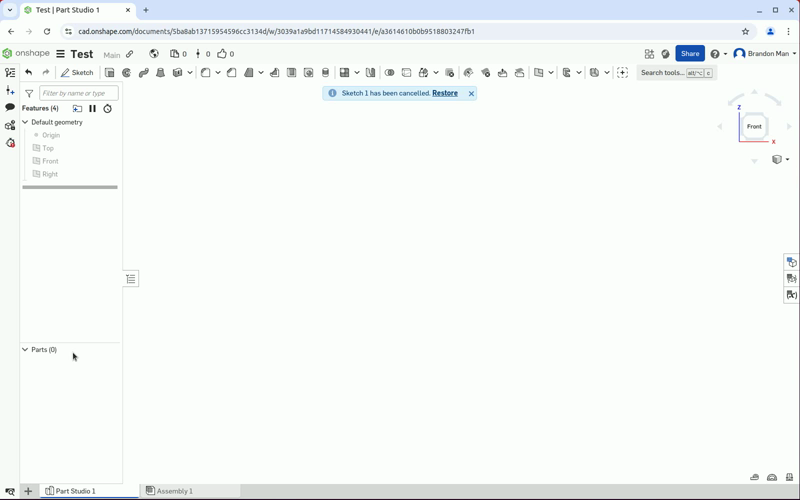
key_up(shift)
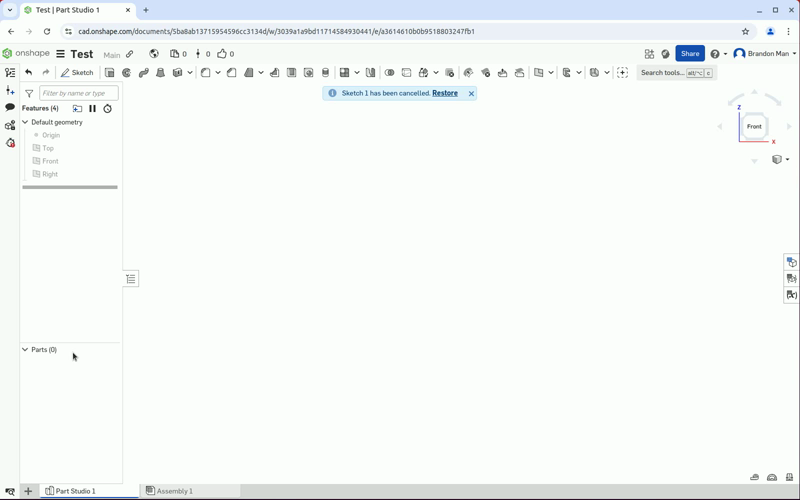
mouse_move(73, 352)
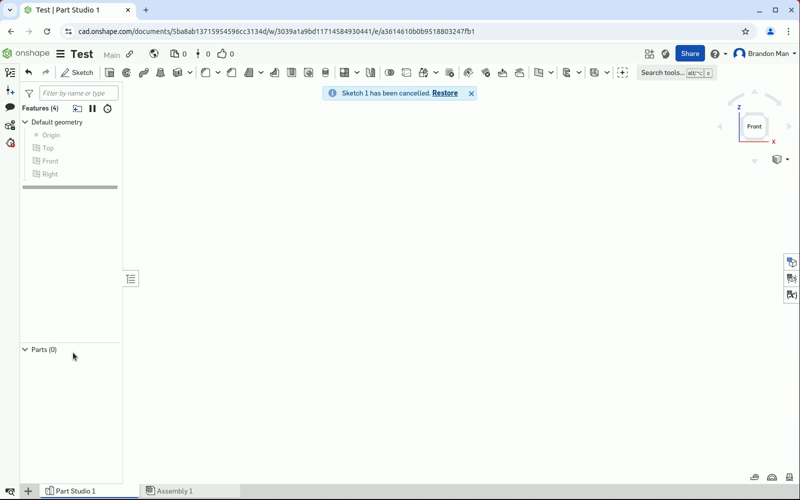
key(shift+y)
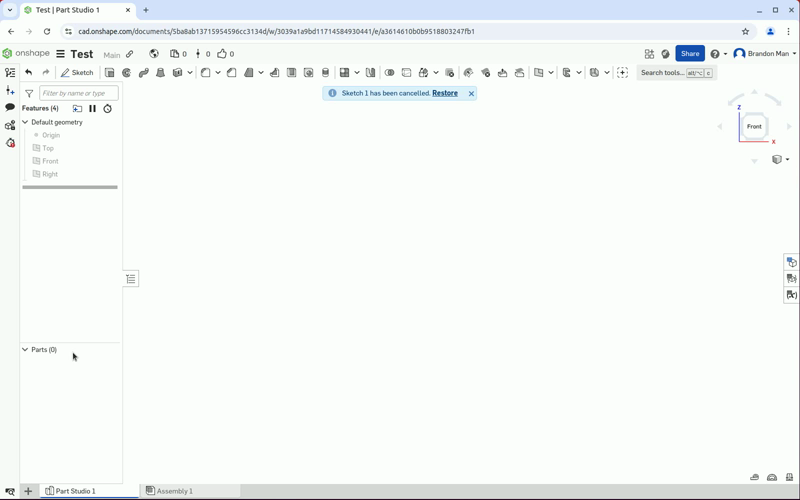
key(shift+s)
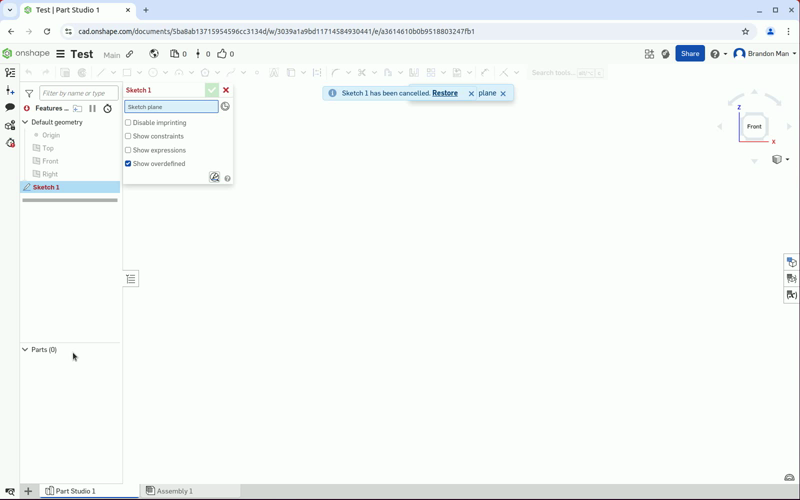
mouse_move(73, 163)
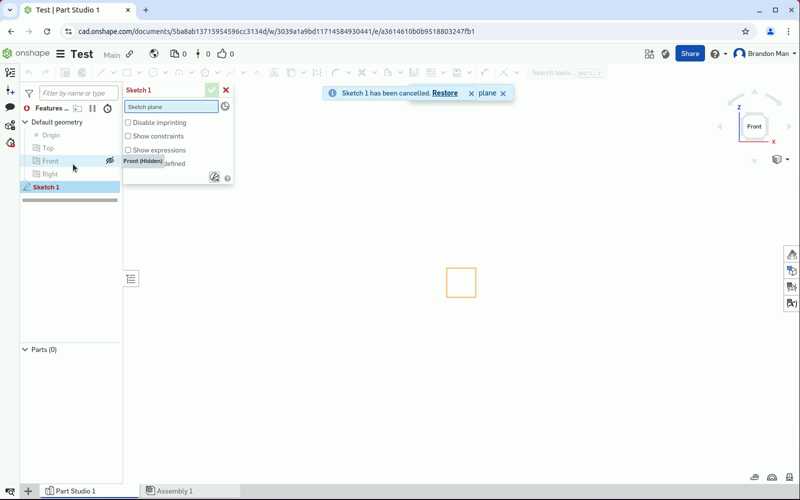
click(73, 163)
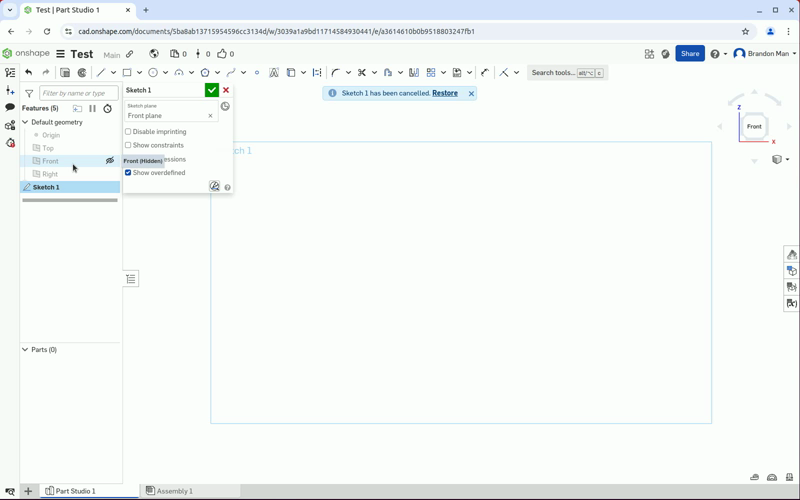
mouse_move(73, 352)
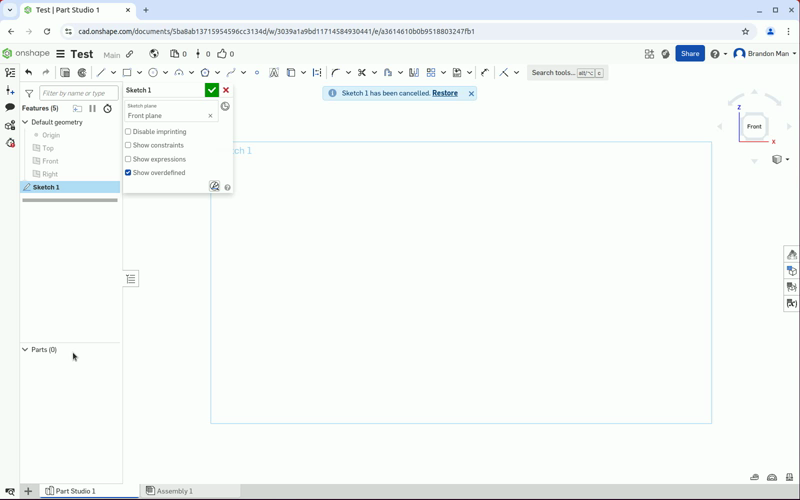
key(y)
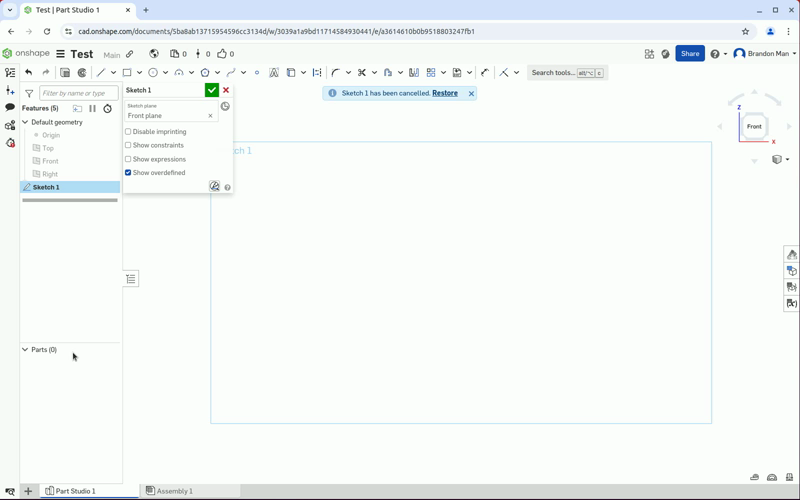
key(l)
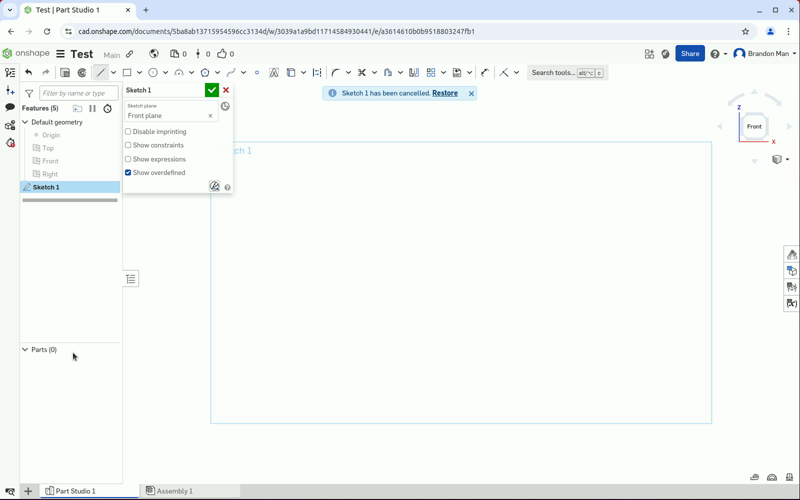
key_down(shift)
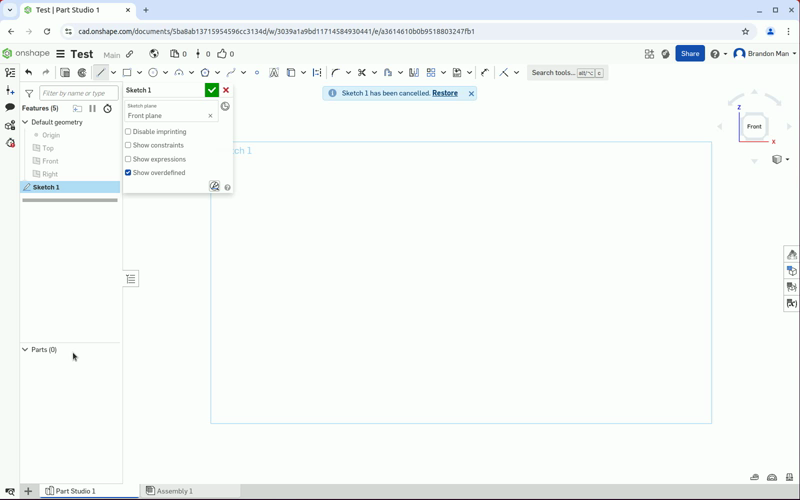
mouse_move(348, 299)
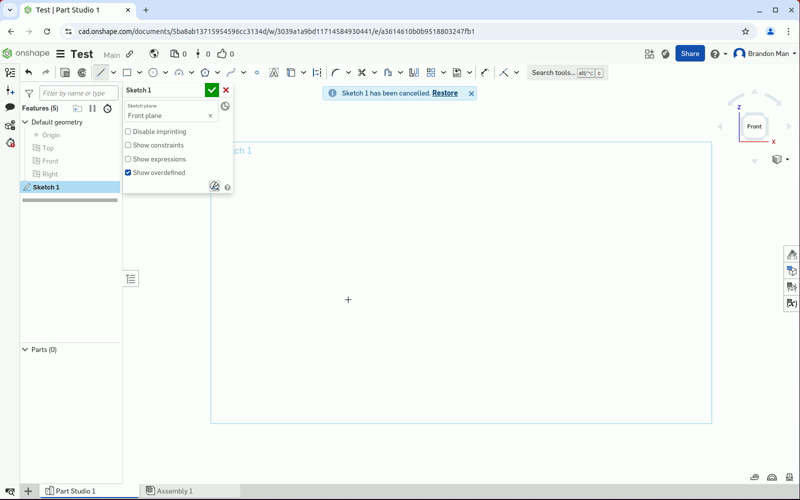
click(348, 299)
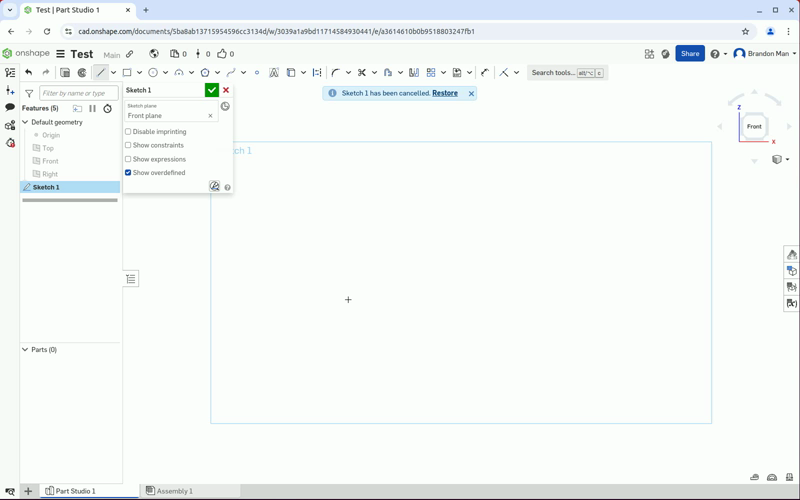
key_up(shift)
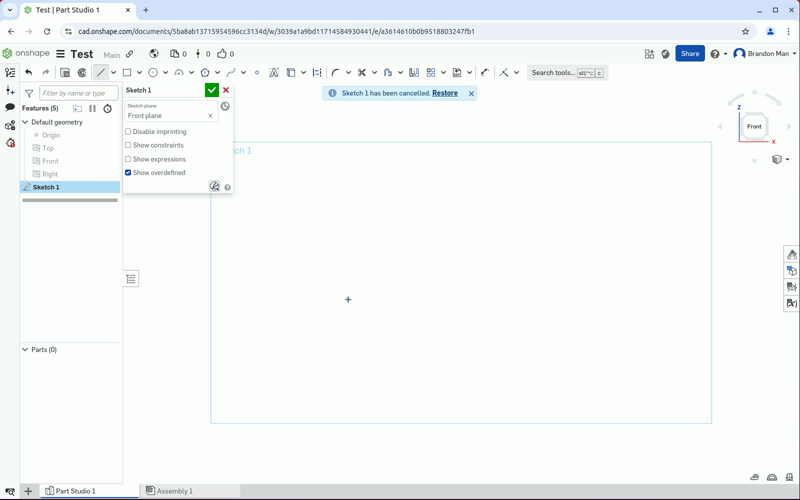
key_down(shift)
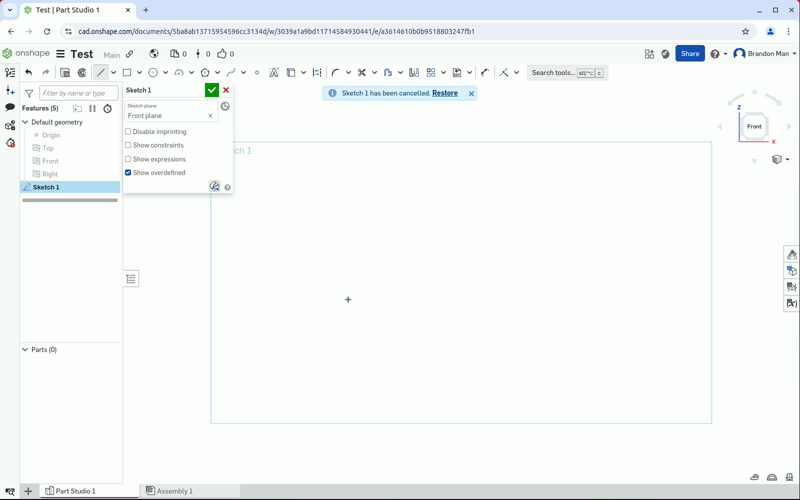
mouse_move(572, 299)
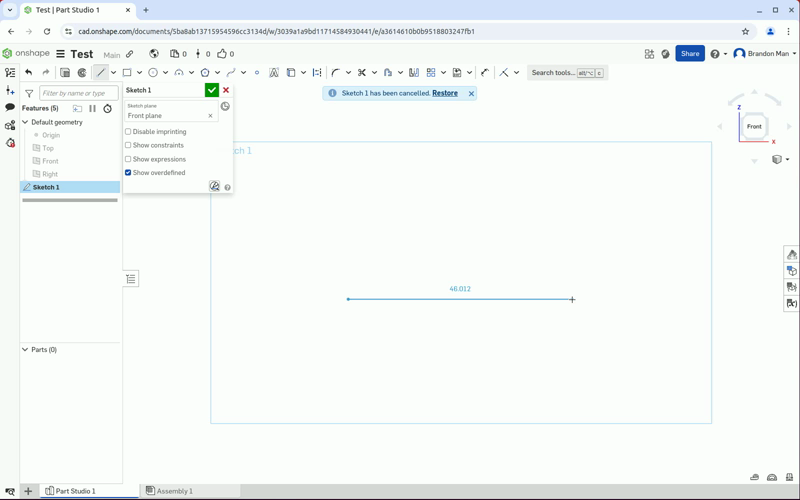
click(572, 299)
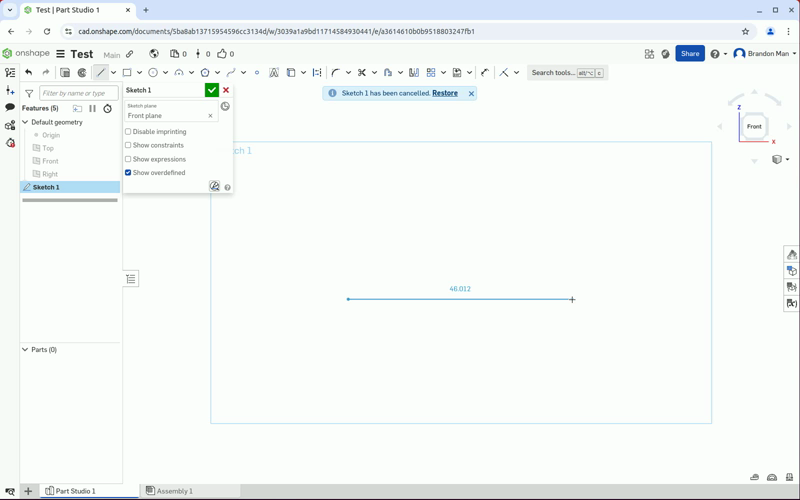
key_up(shift)
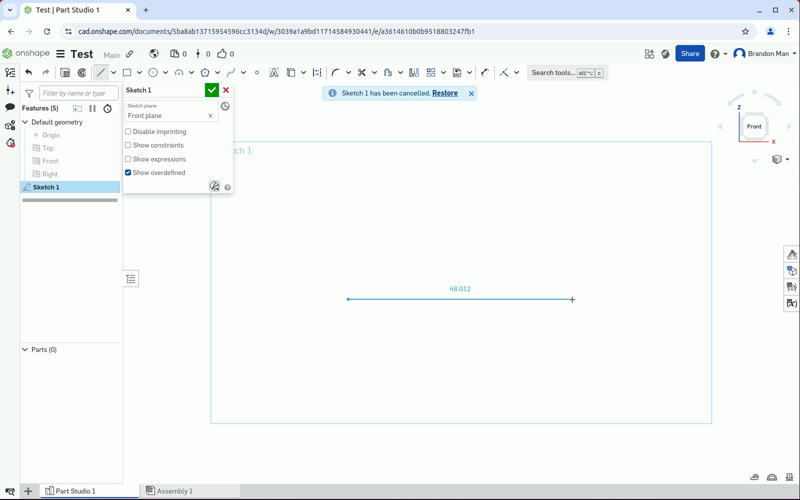
key_down(shift)
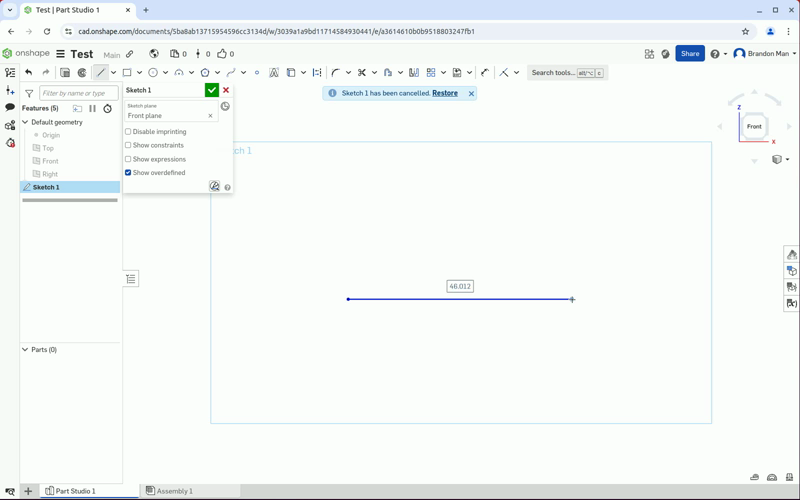
mouse_move(589, 299)
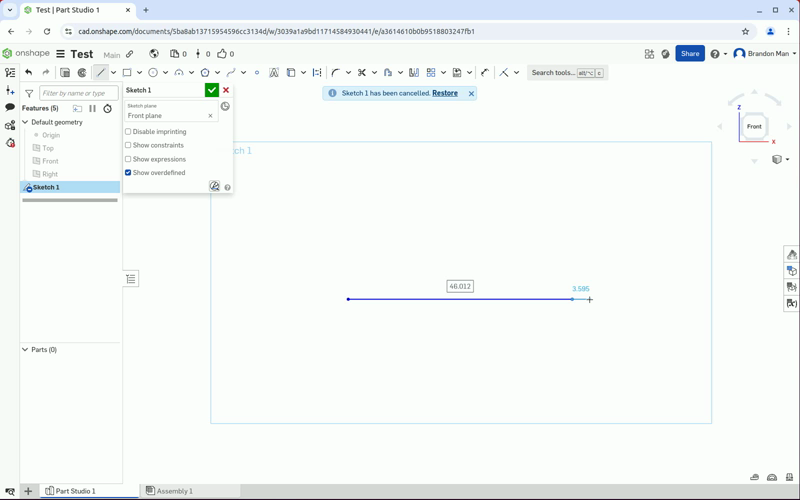
mouse_move(572, 266)
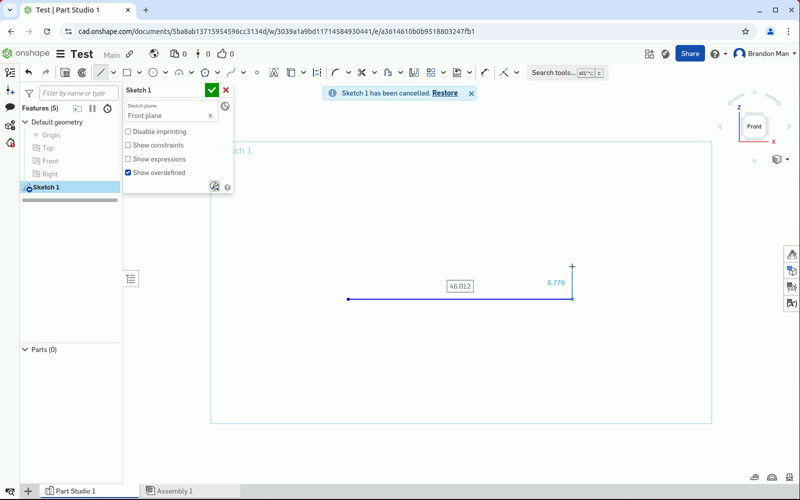
click(572, 266)
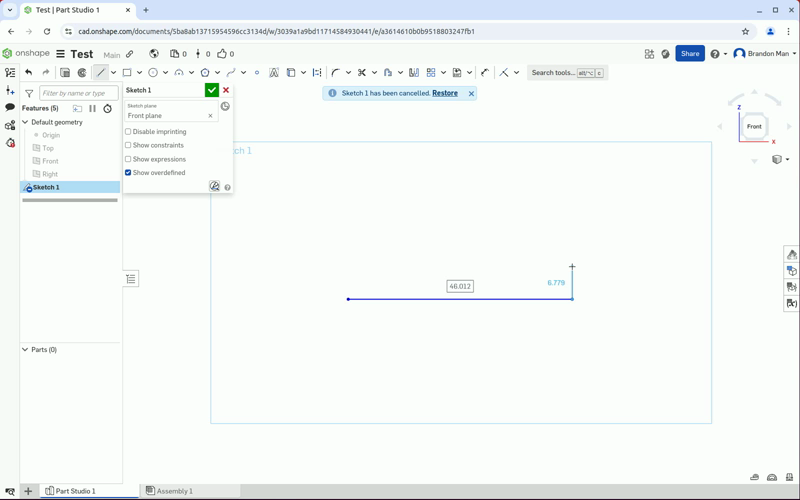
key_up(shift)
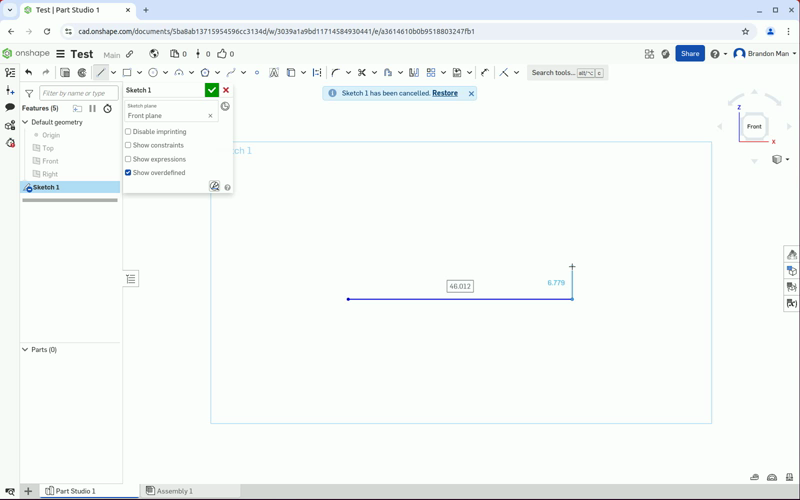
key_down(shift)
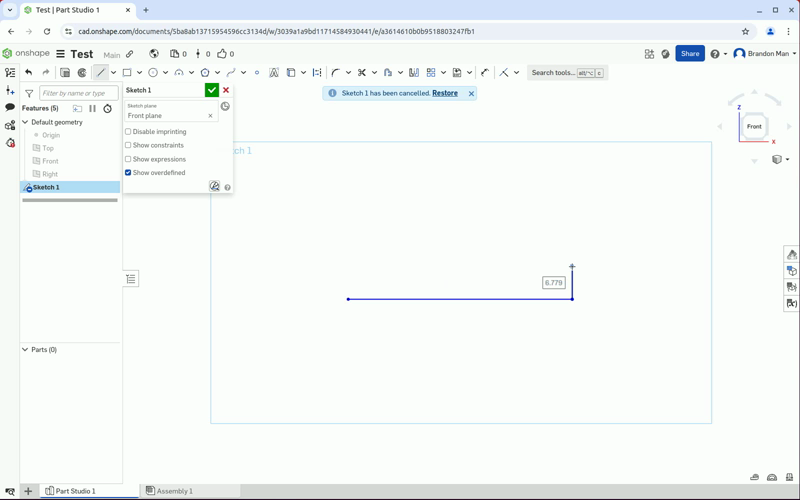
mouse_move(348, 266)
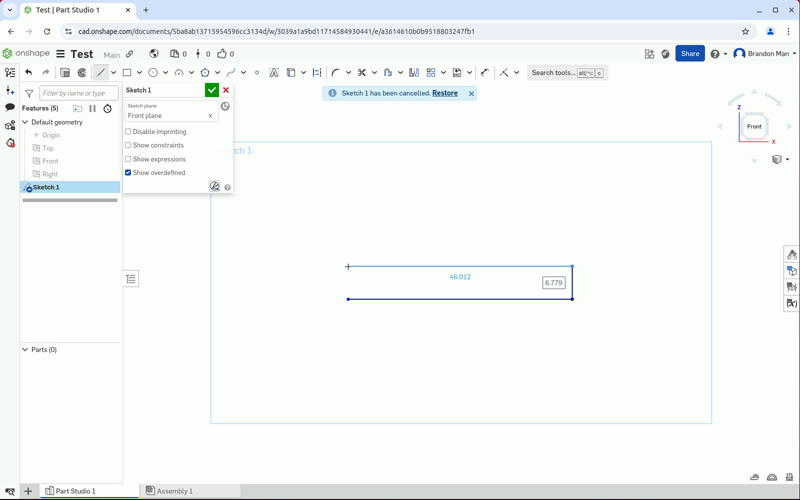
click(348, 266)
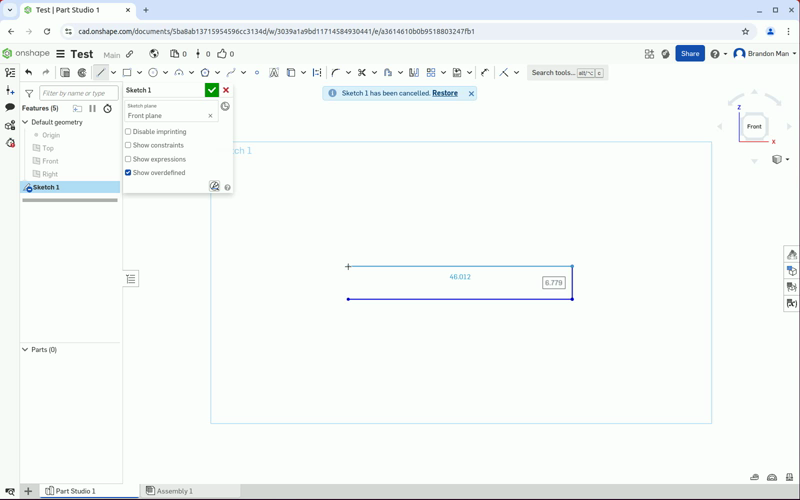
key_up(shift)
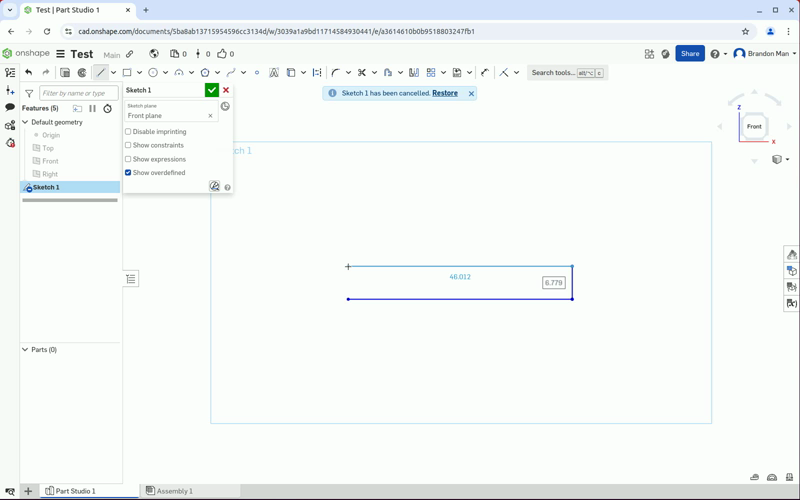
mouse_move(378, 266)
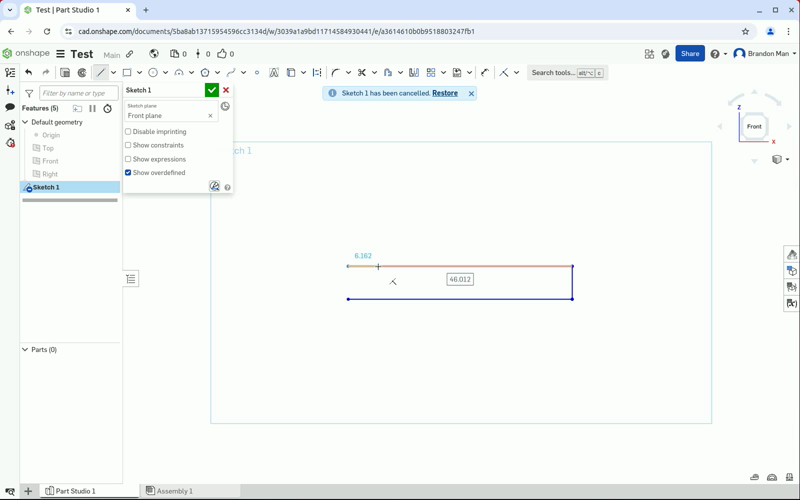
key_down(shift)
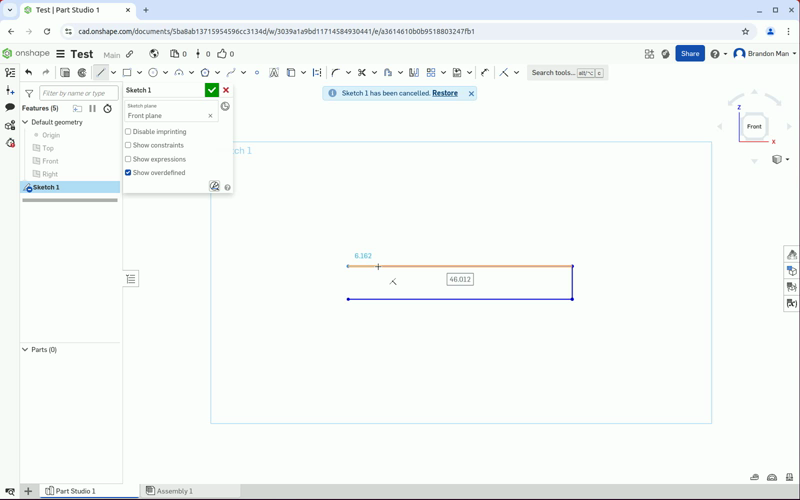
mouse_move(348, 299)
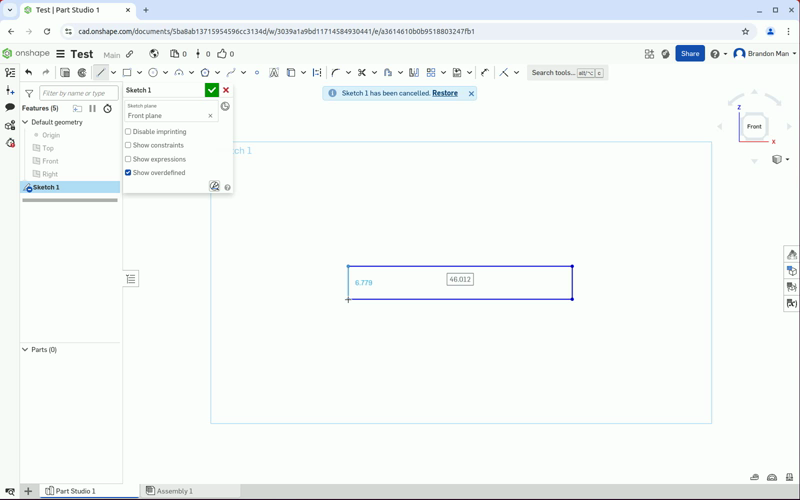
key_up(shift)
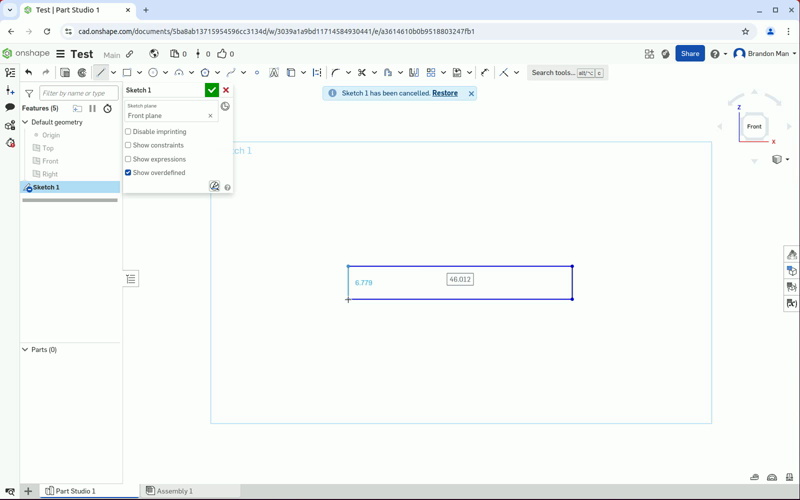
click(348, 299)
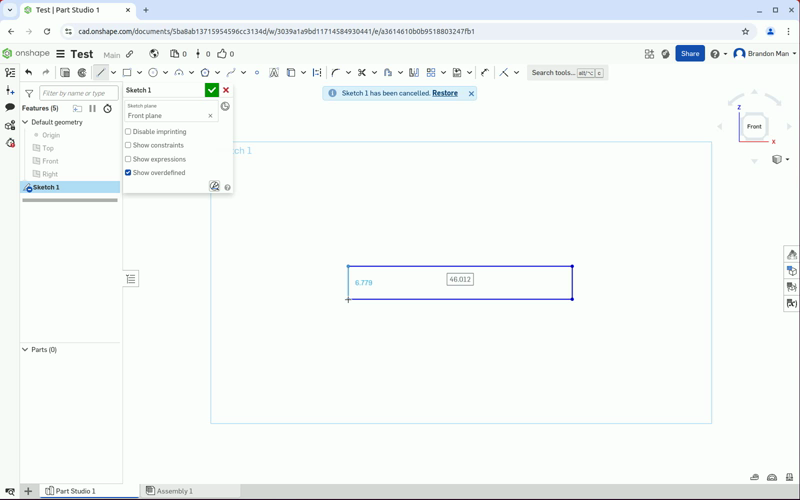
key(esc)
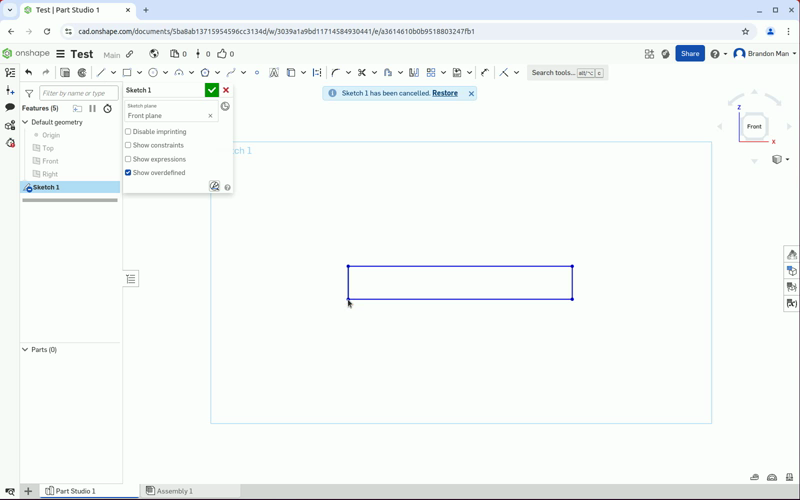
mouse_move(471, 283)
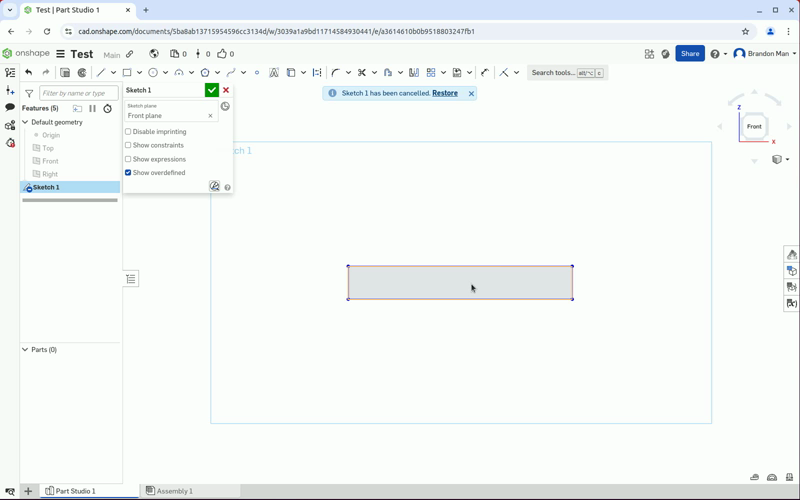
click(471, 283)
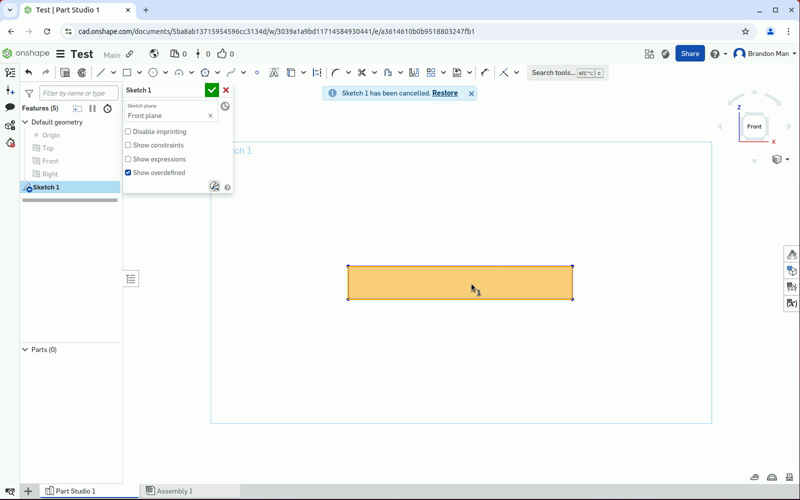
mouse_move(73, 352)
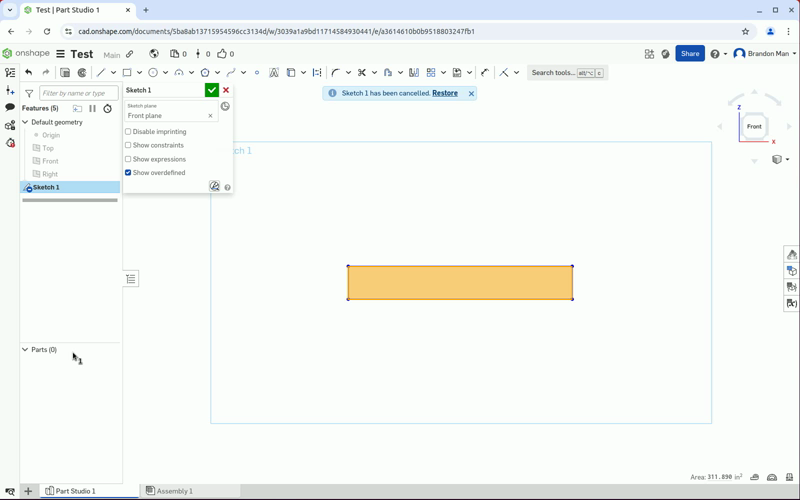
key(shift+y)
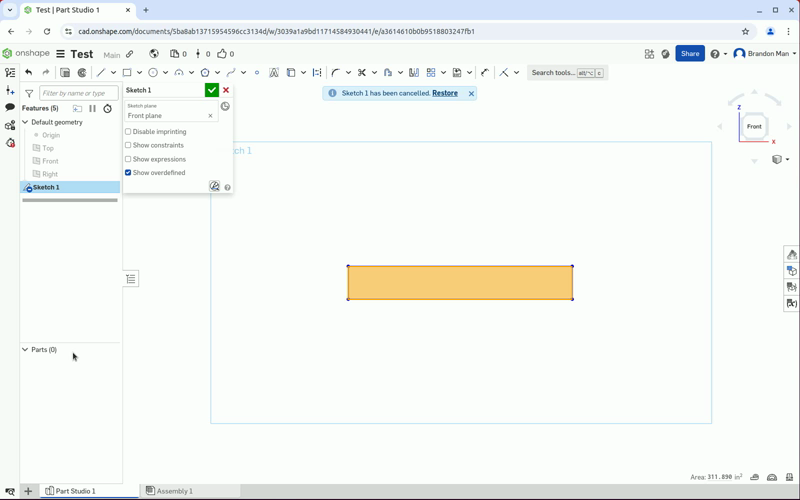
key(shift+e)
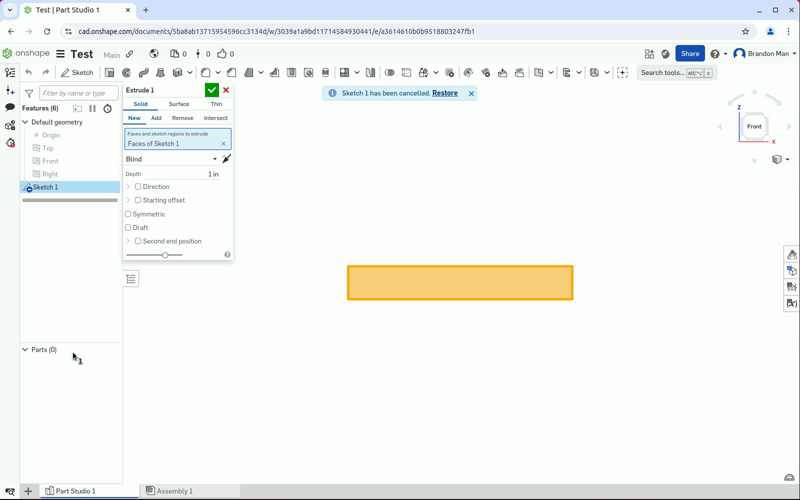
mouse_move(143, 106)
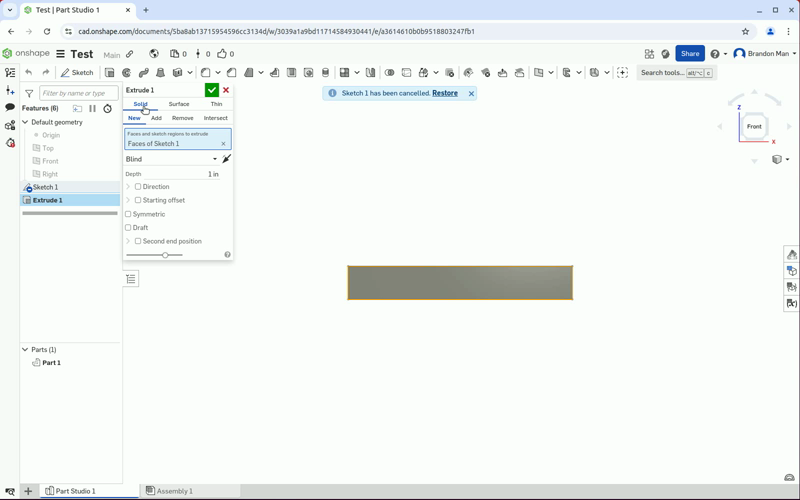
click(143, 106)
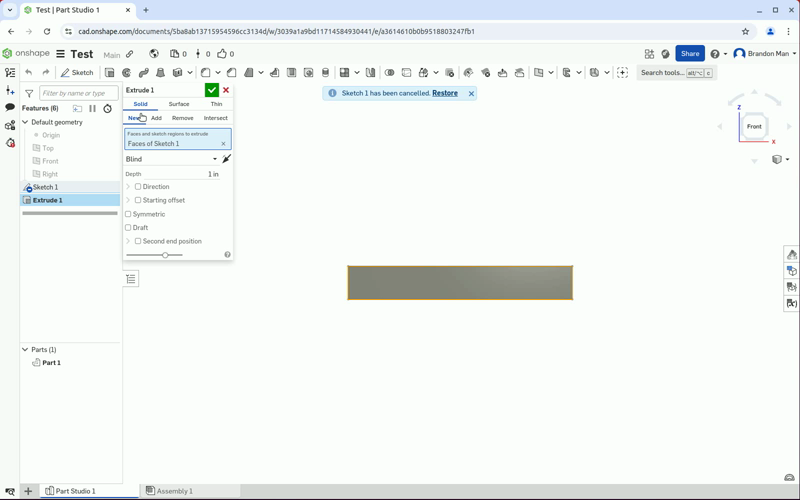
mouse_move(137, 120)
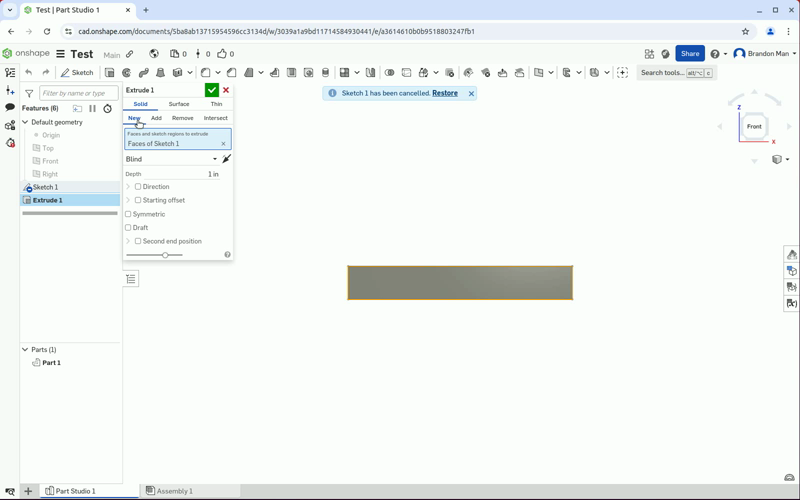
click(137, 120)
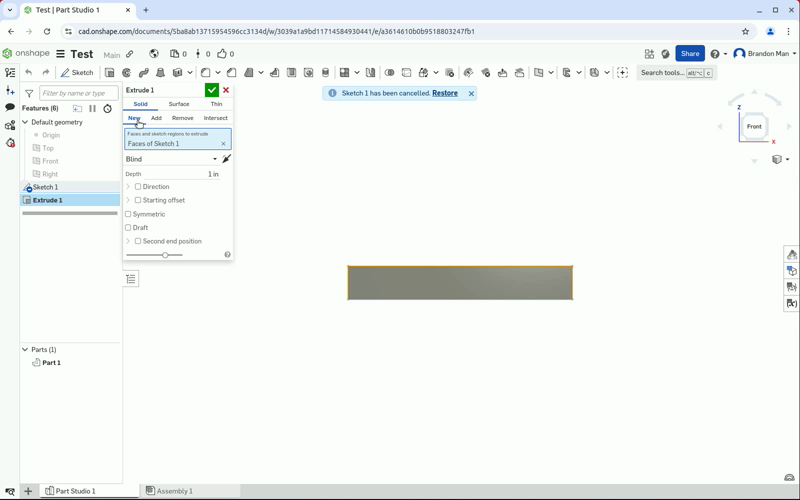
key(tab, 4)
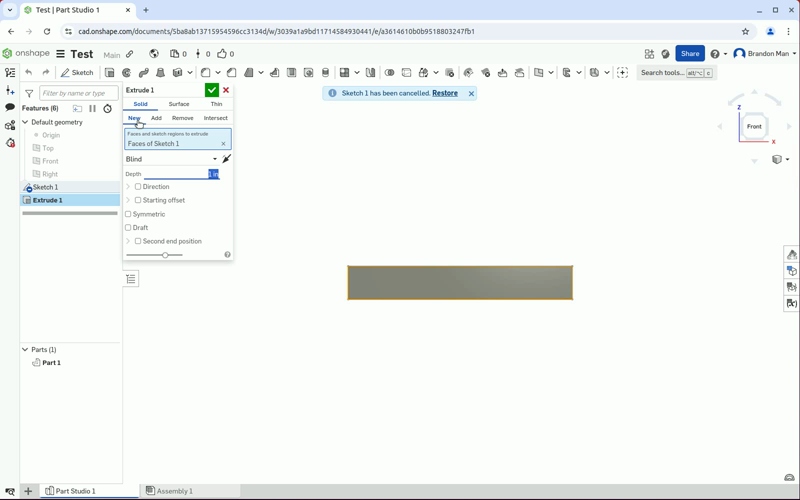
text(13.239)
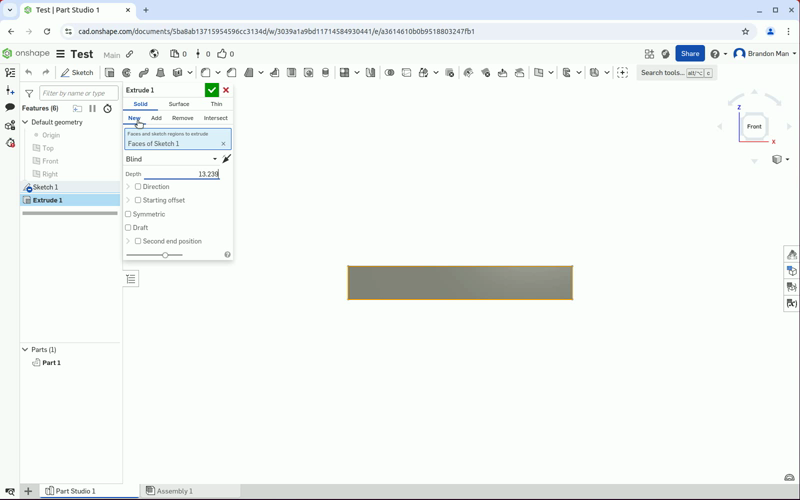
key(enter)
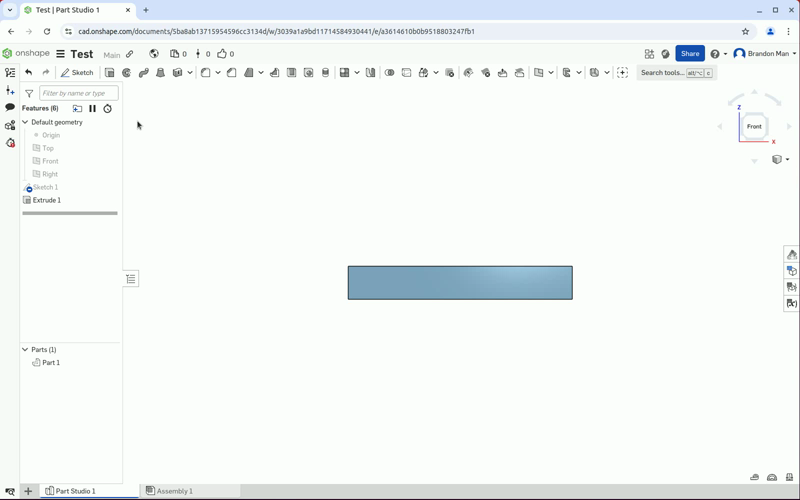
key(shift+h)
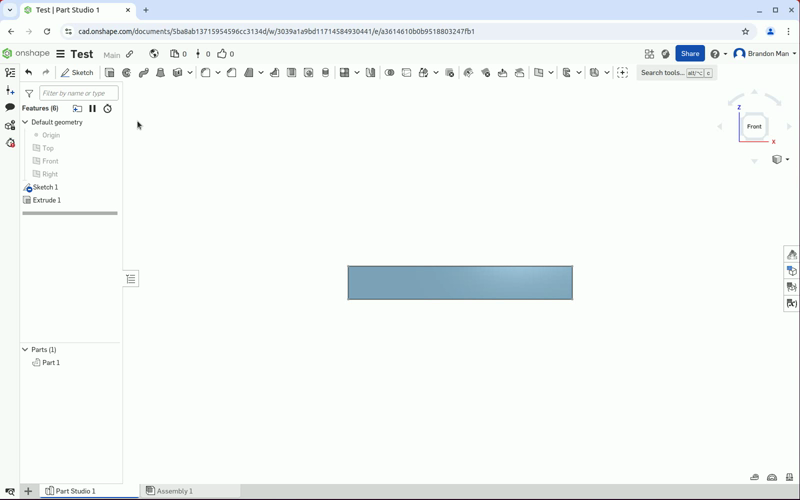
key(shift+h)
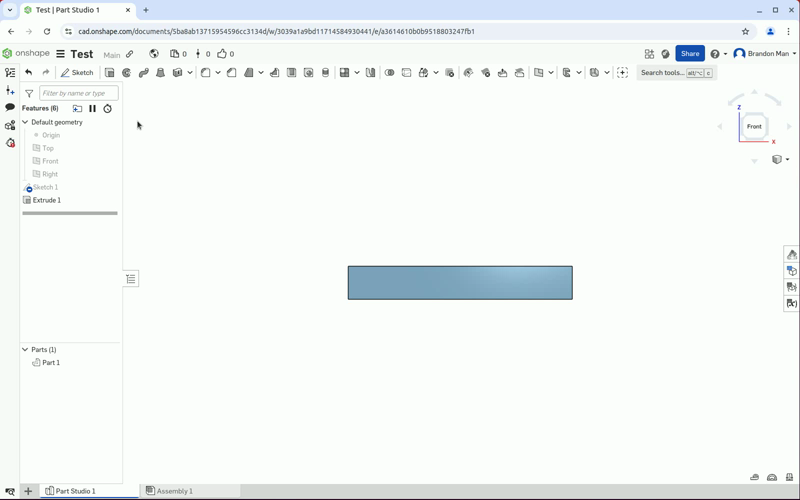
mouse_move(73, 189)
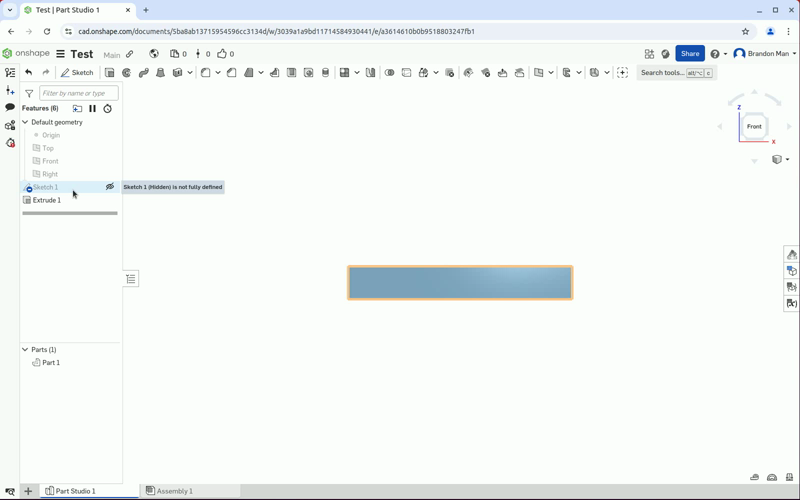
click(73, 189)
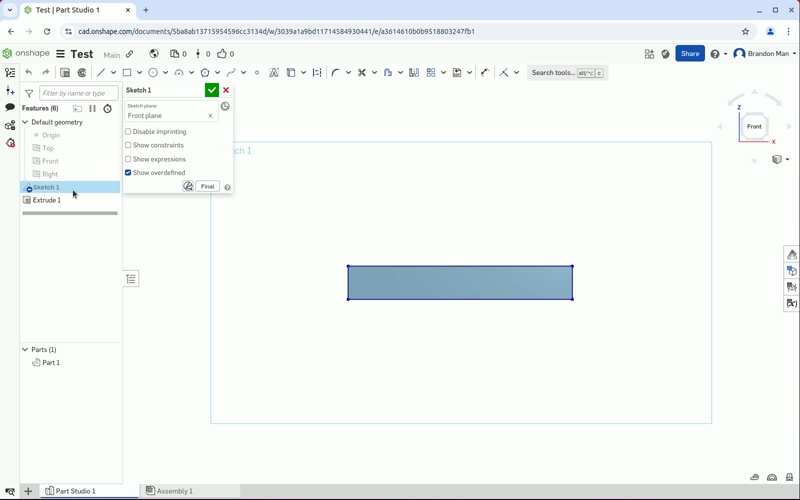
mouse_move(229, 92)
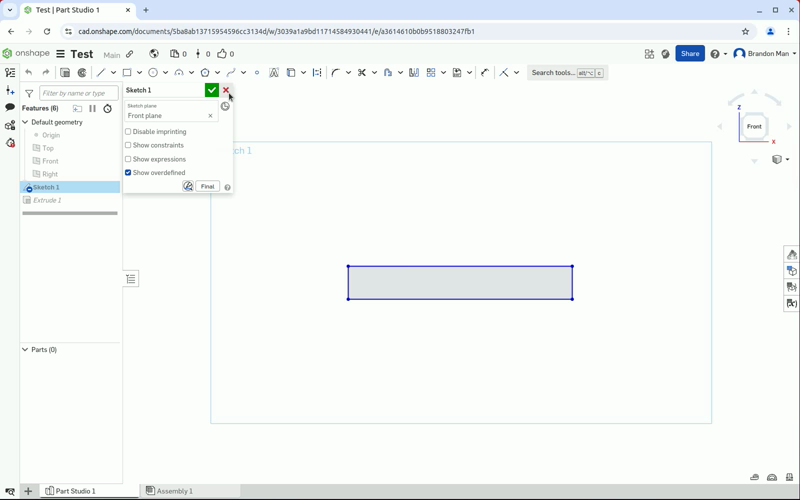
click(229, 92)
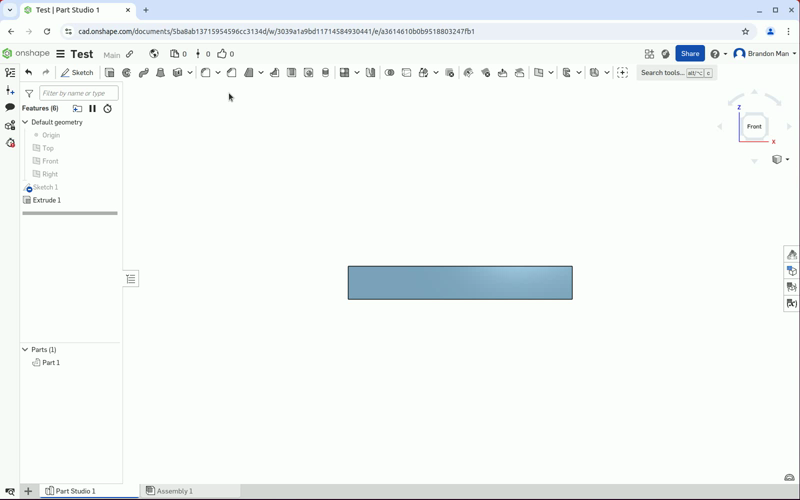
mouse_move(541, 75)
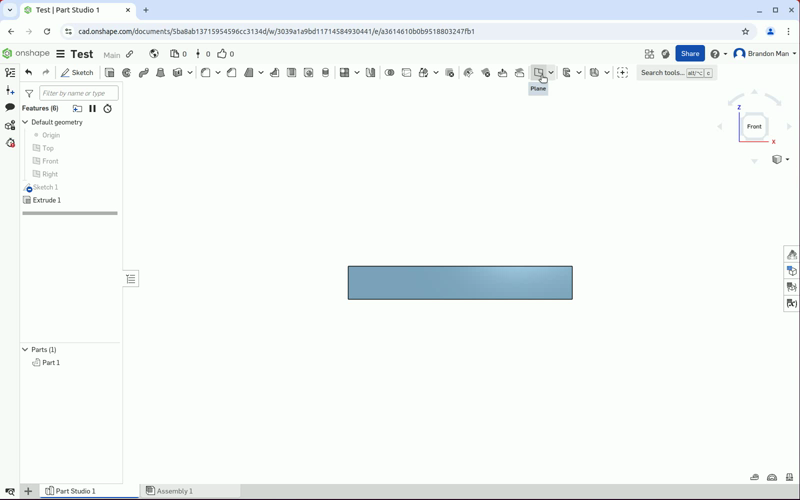
click(541, 75)
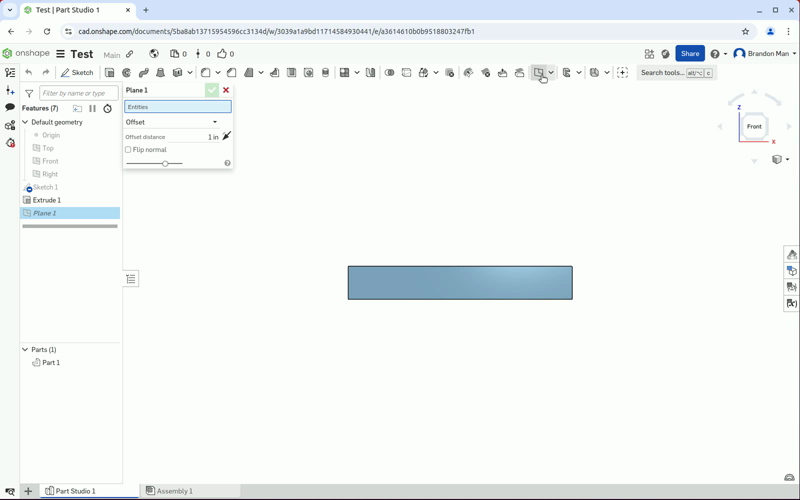
mouse_move(73, 163)
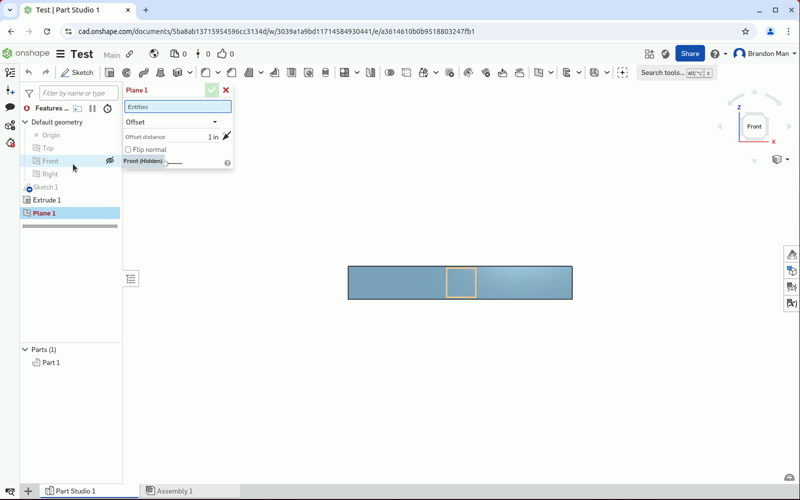
click(73, 163)
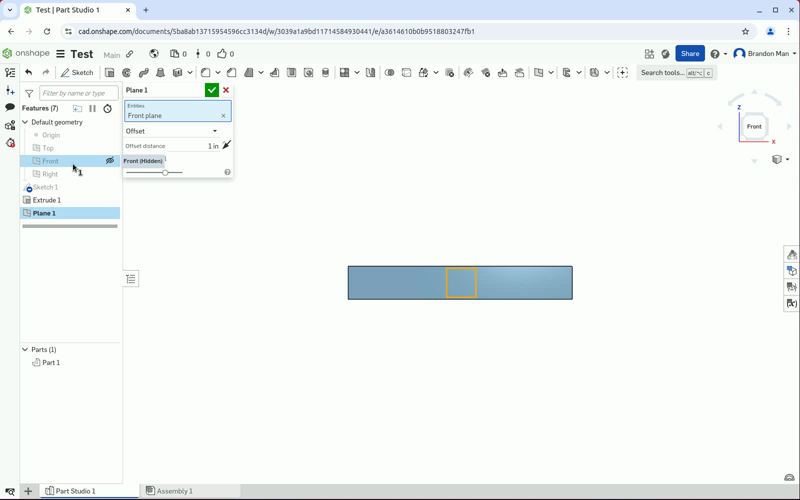
key(tab, 2)
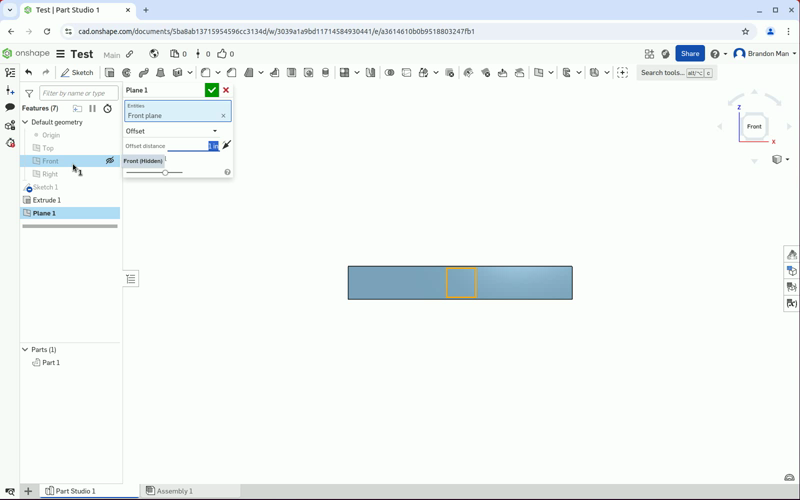
text(13.249)
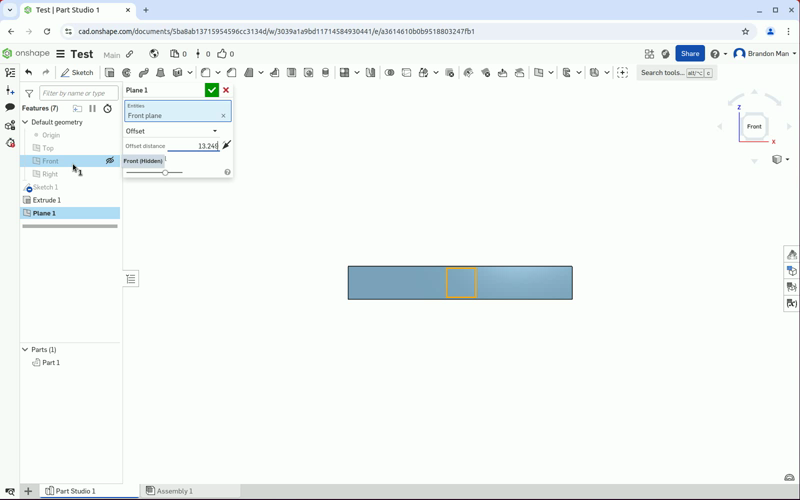
key(enter, 2)
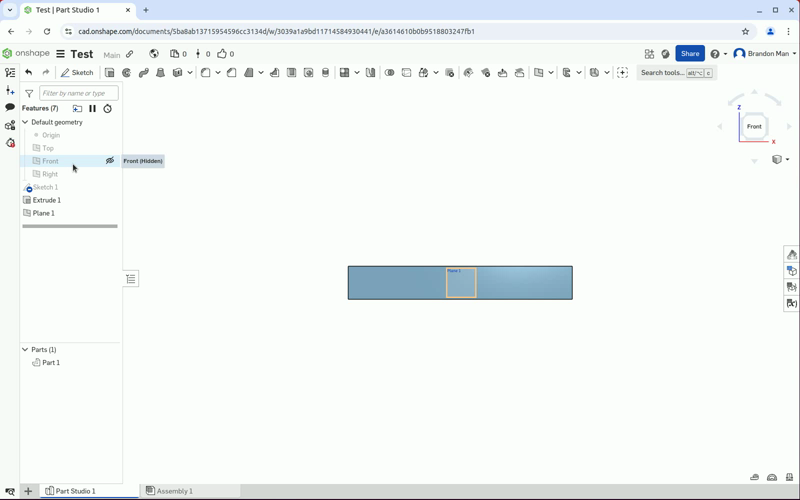
key(shift+s)
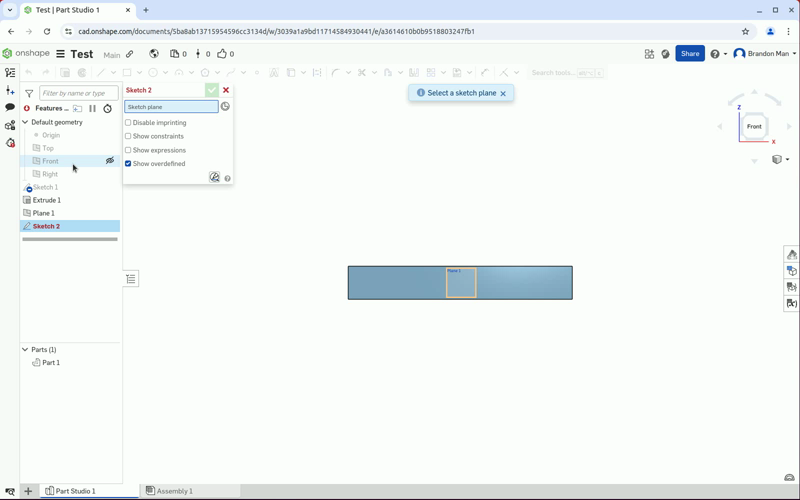
mouse_move(73, 215)
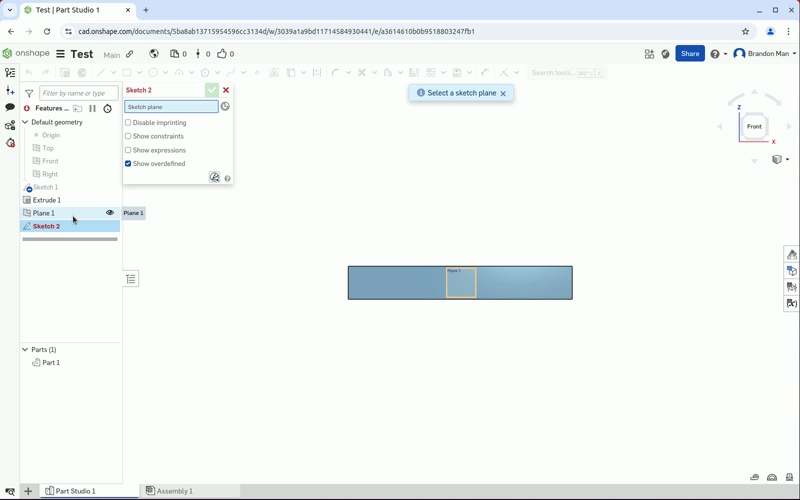
click(73, 215)
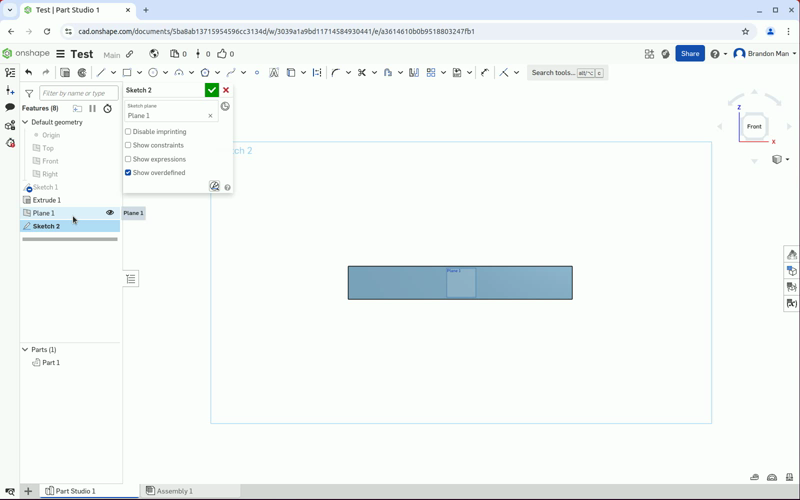
mouse_move(73, 352)
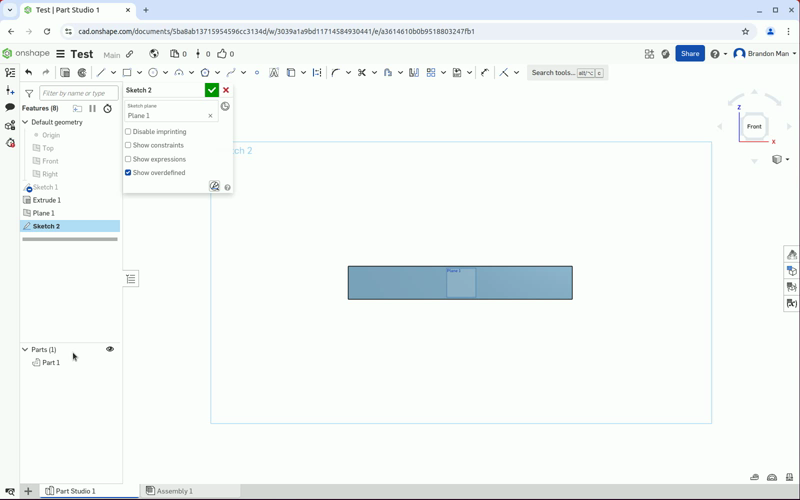
key(y)
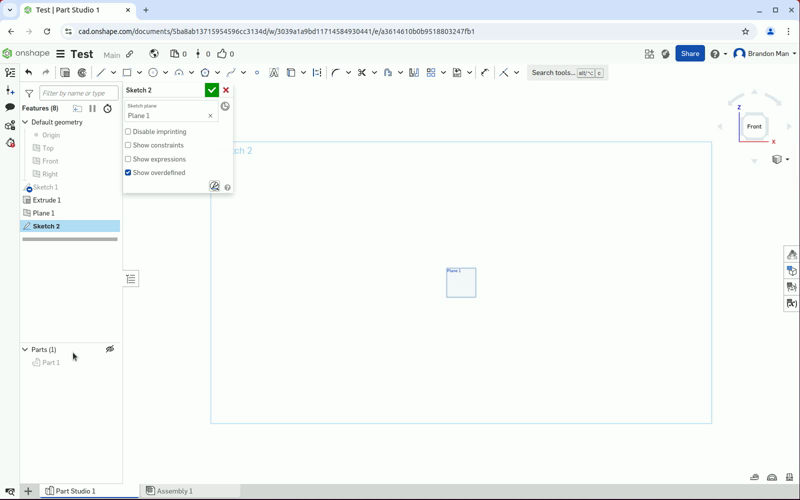
key(l)
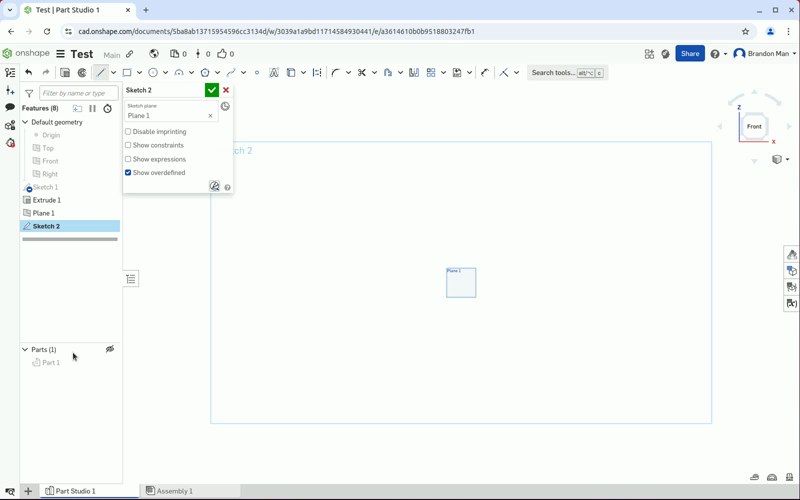
key_down(shift)
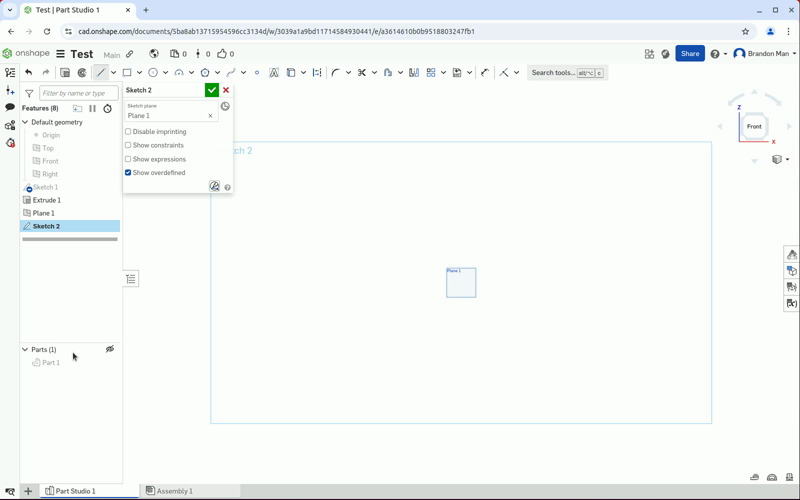
mouse_move(352, 294)
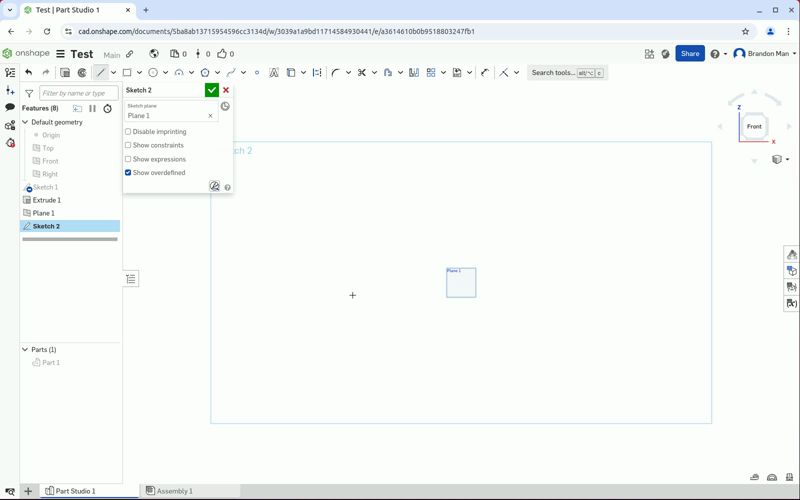
click(352, 294)
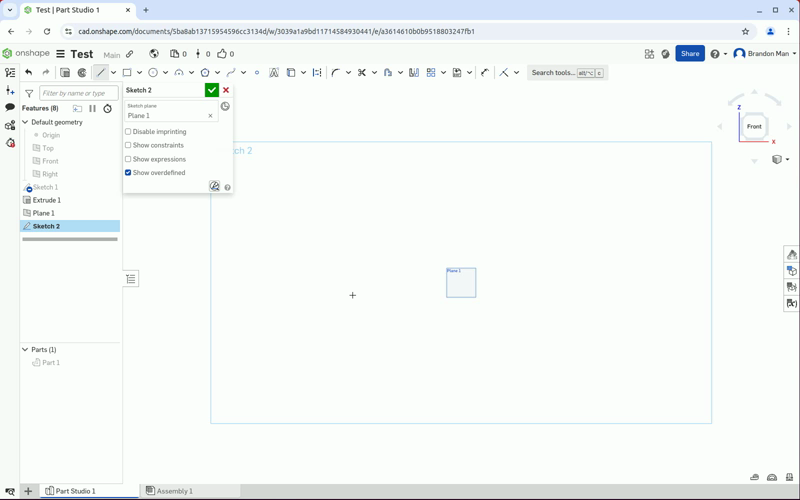
key_up(shift)
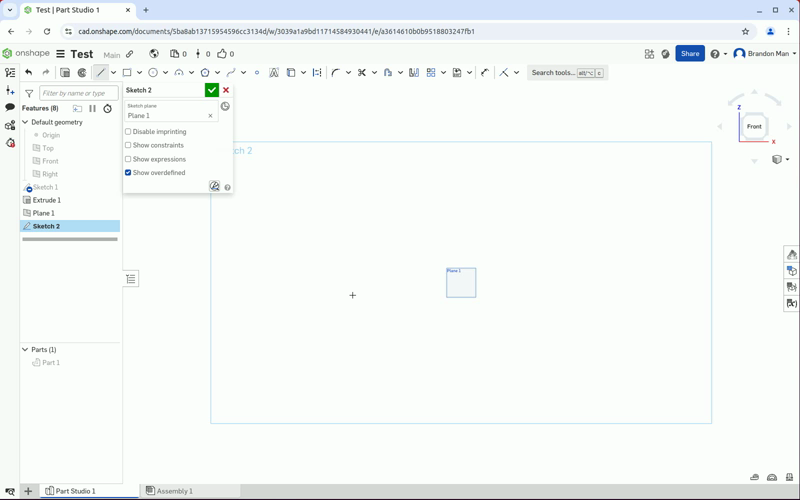
key_down(shift)
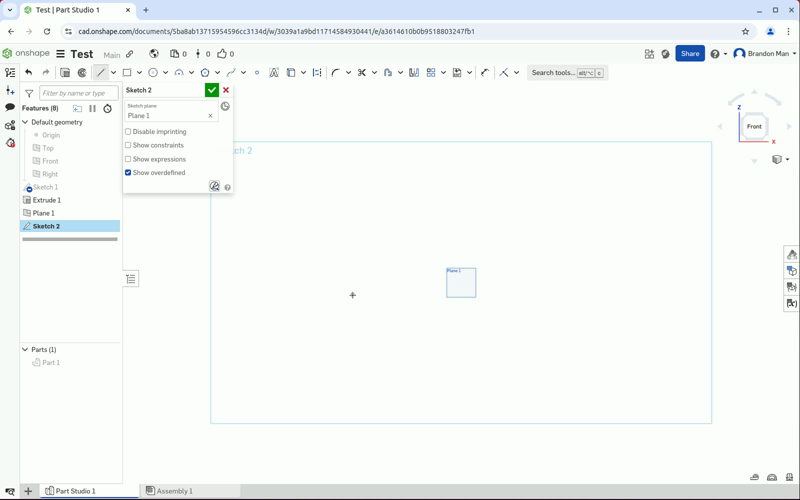
mouse_move(566, 294)
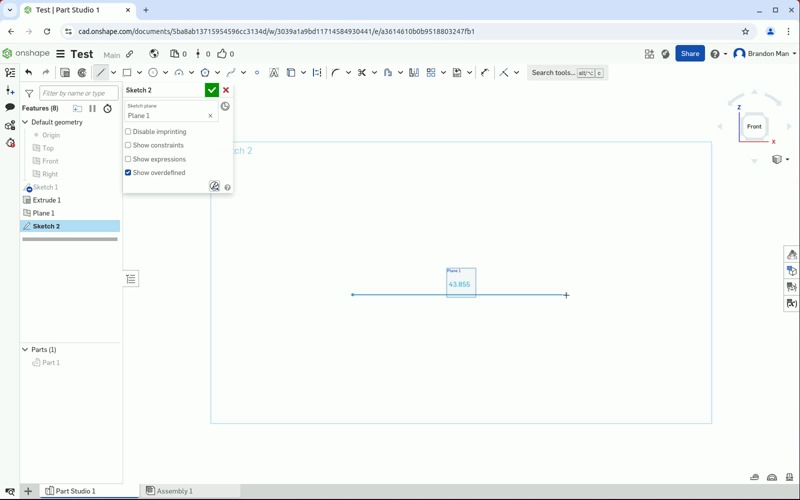
click(566, 294)
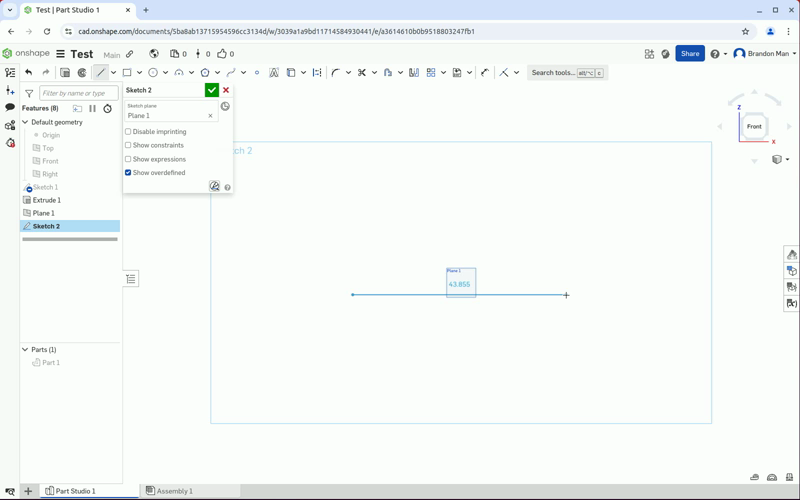
key_up(shift)
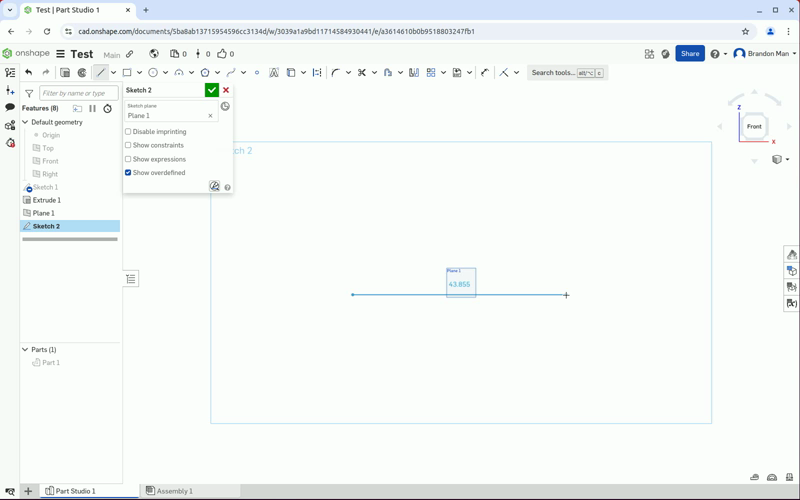
key_down(shift)
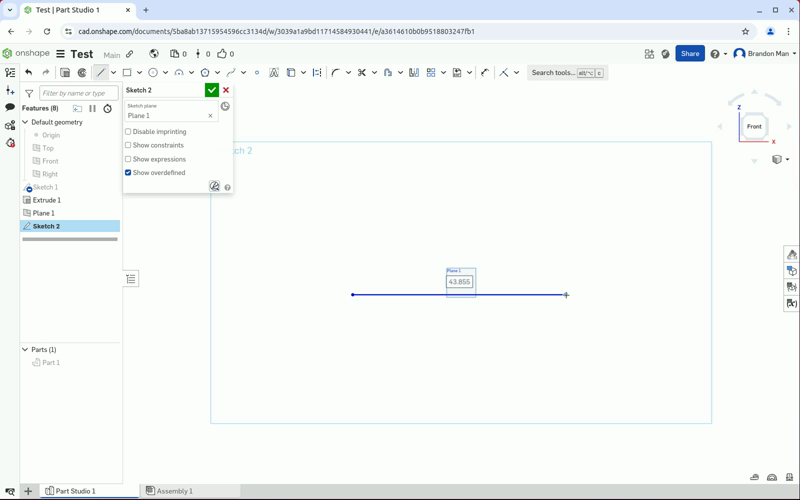
mouse_move(589, 294)
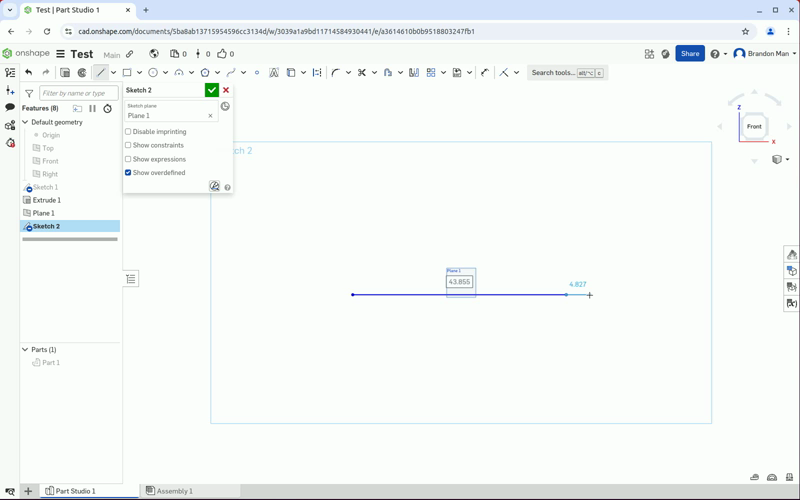
mouse_move(566, 272)
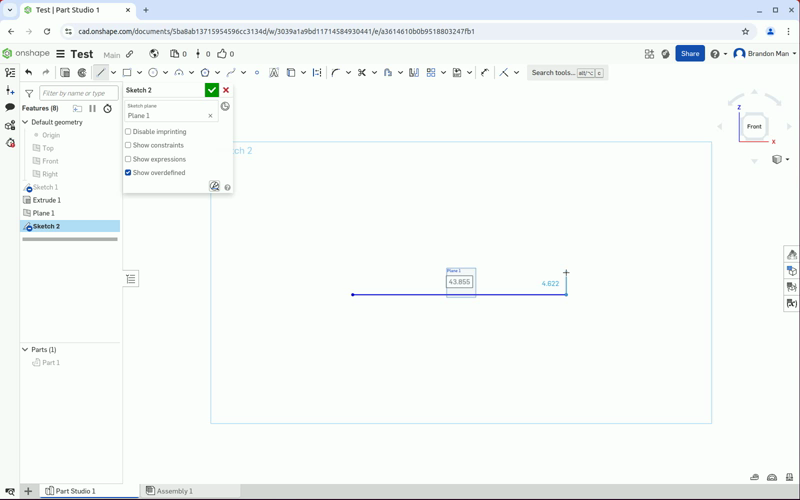
click(566, 272)
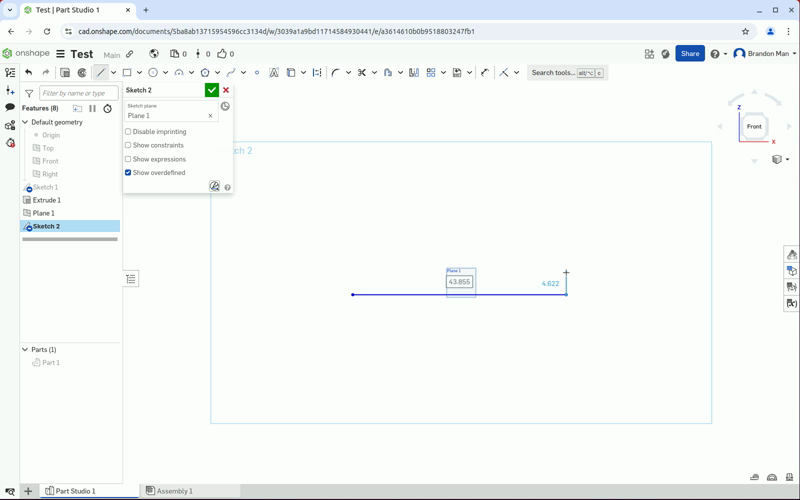
key_up(shift)
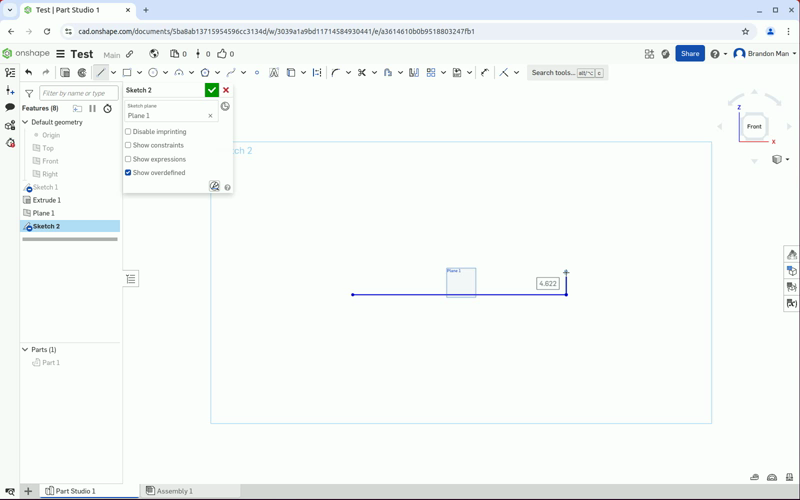
key_down(shift)
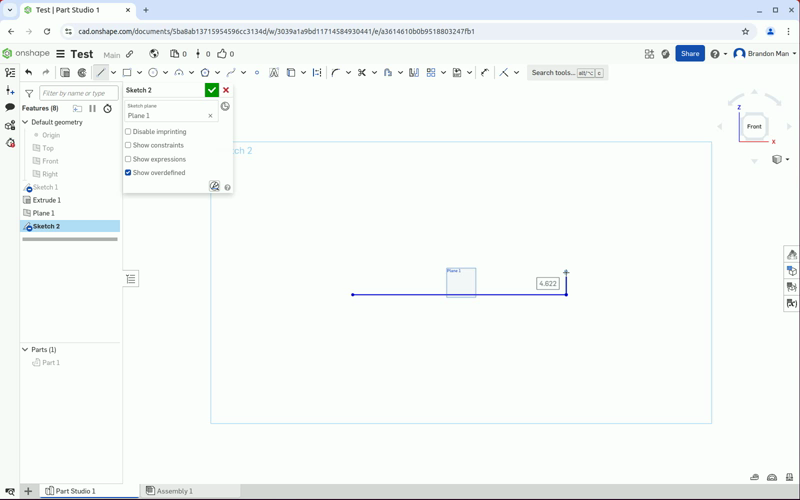
mouse_move(352, 272)
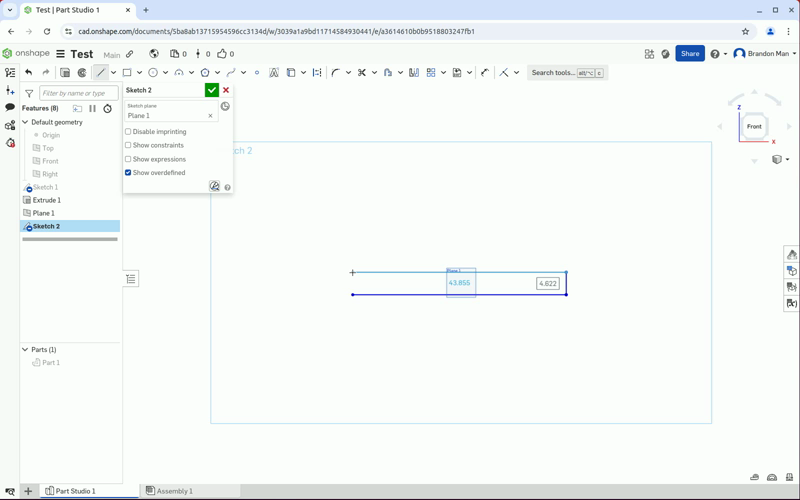
click(352, 272)
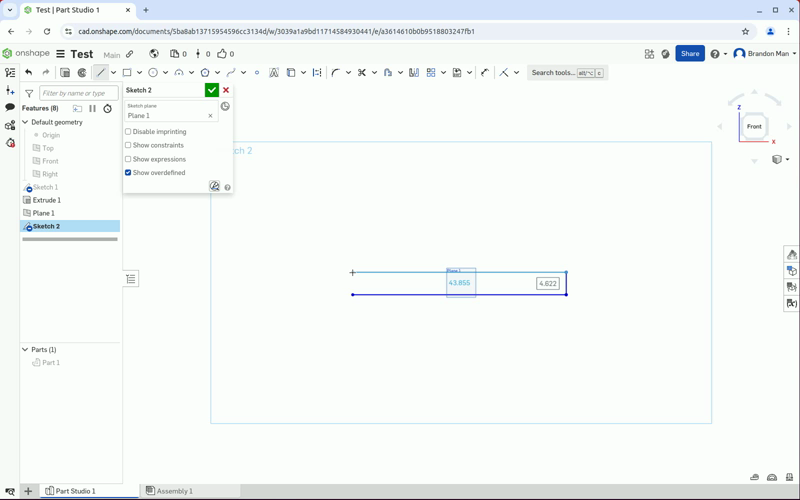
key_up(shift)
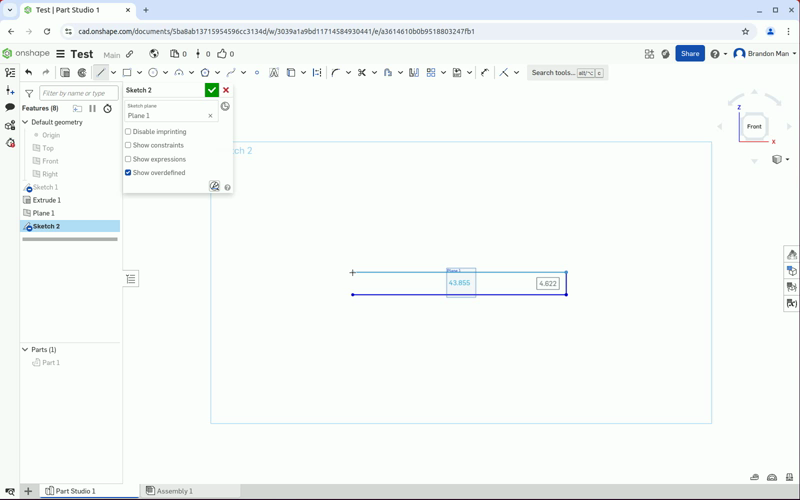
mouse_move(382, 272)
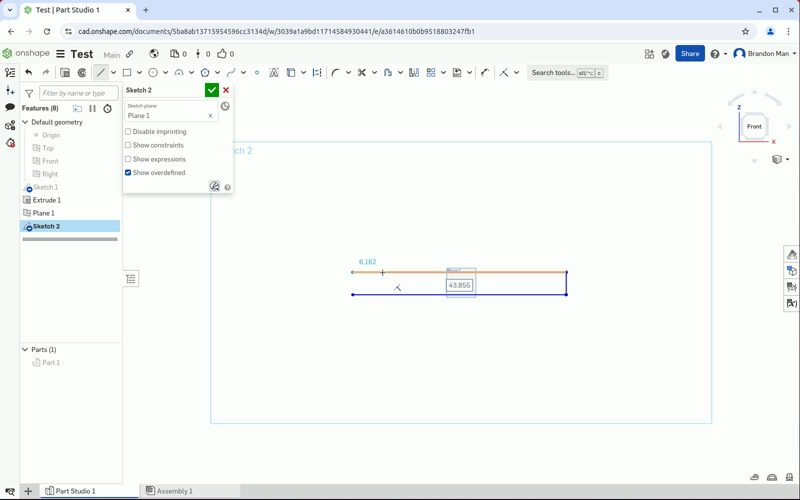
key_down(shift)
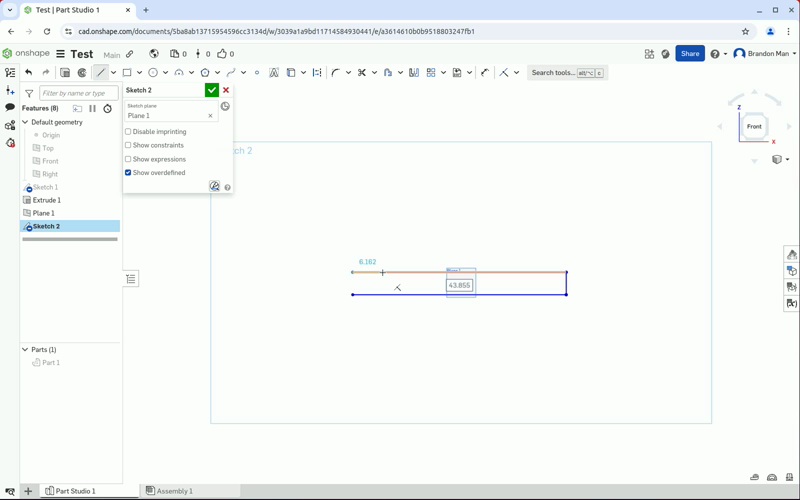
mouse_move(352, 294)
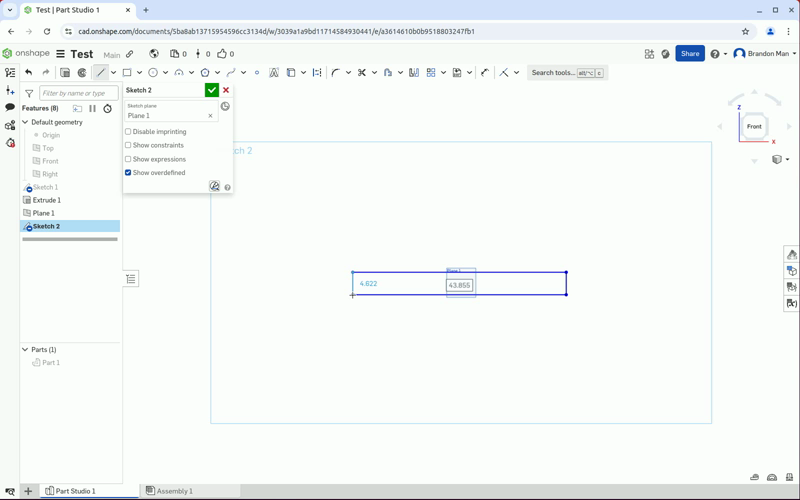
key_up(shift)
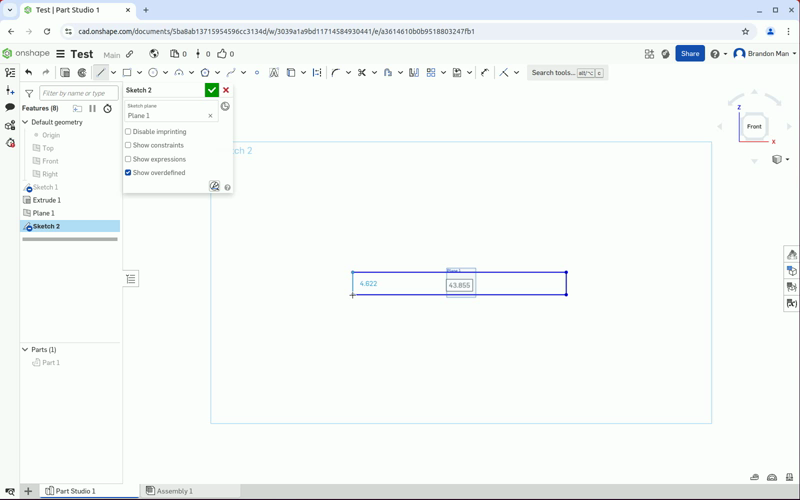
click(352, 294)
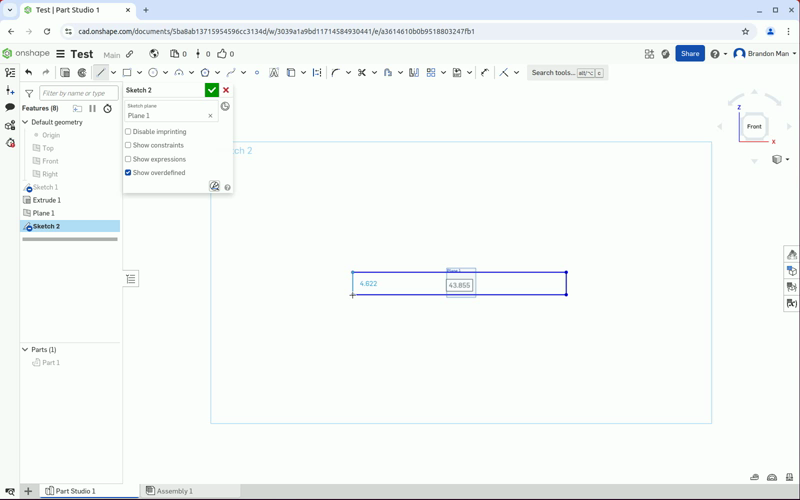
key(esc)
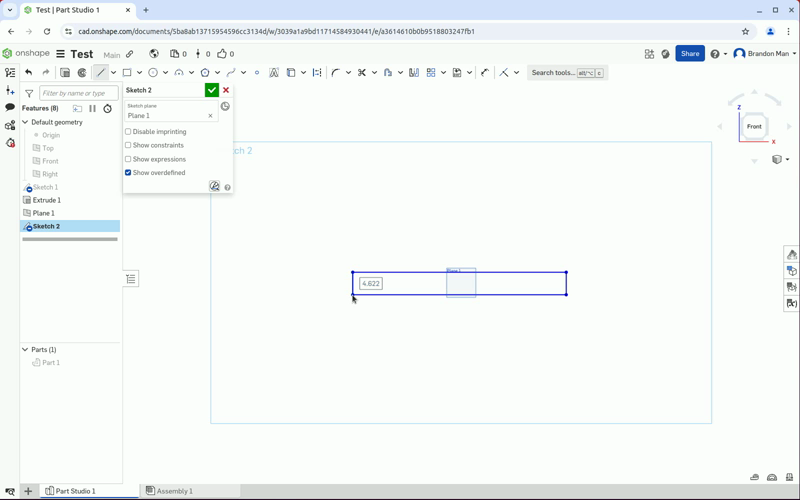
mouse_move(479, 290)
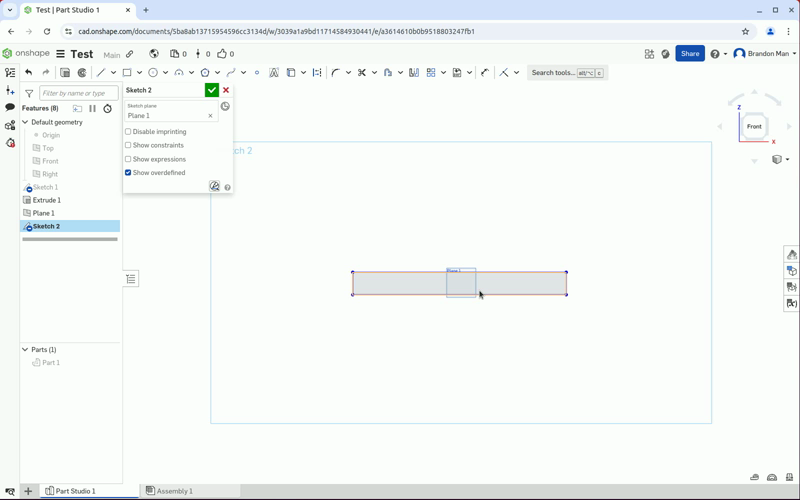
click(479, 290)
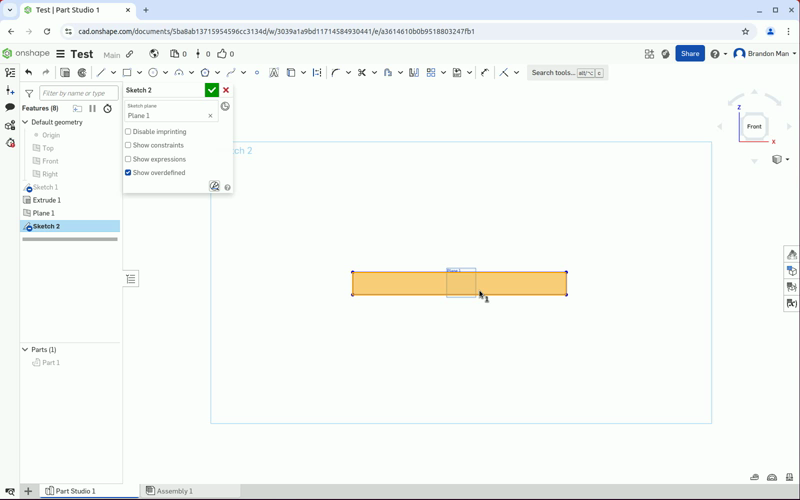
mouse_move(73, 352)
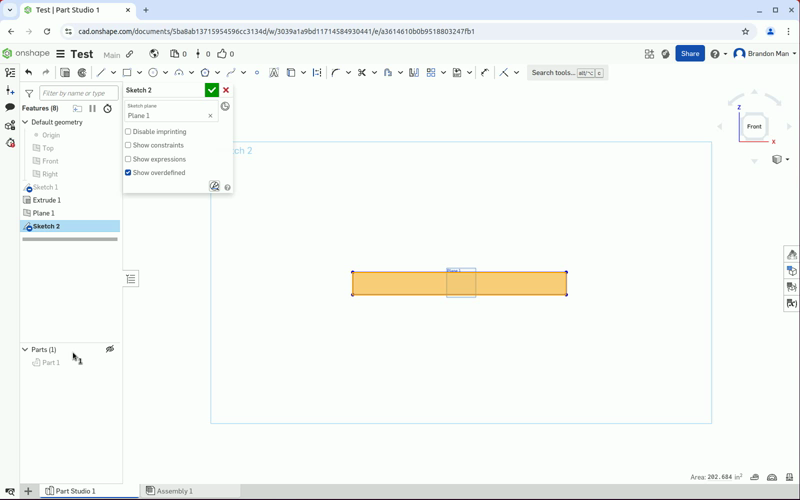
key(shift+y)
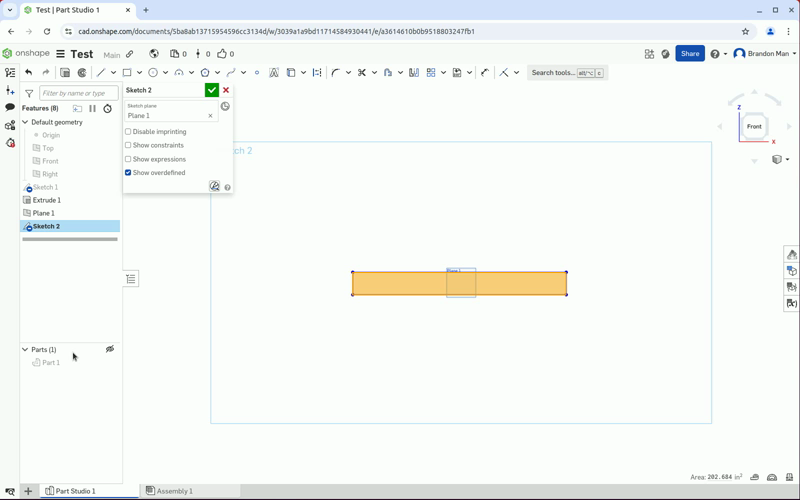
key(shift+e)
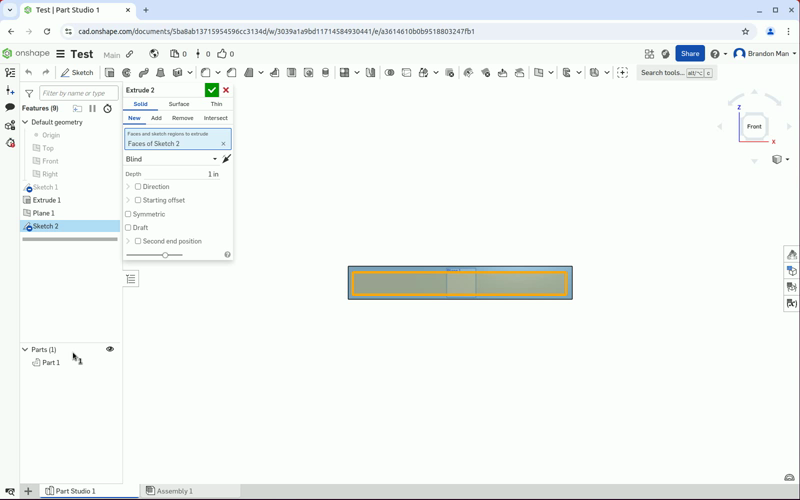
mouse_move(143, 106)
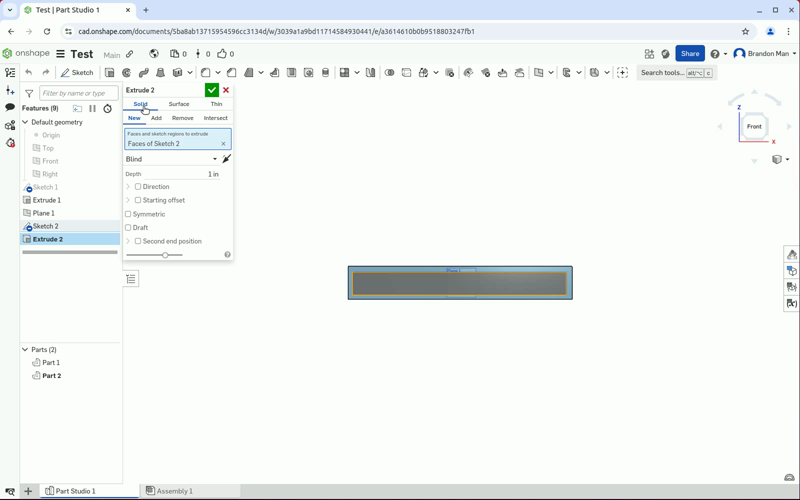
click(143, 106)
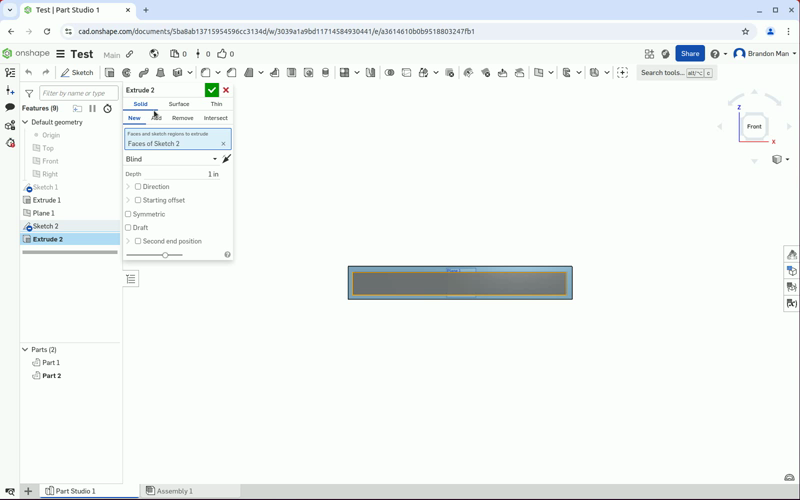
mouse_move(186, 120)
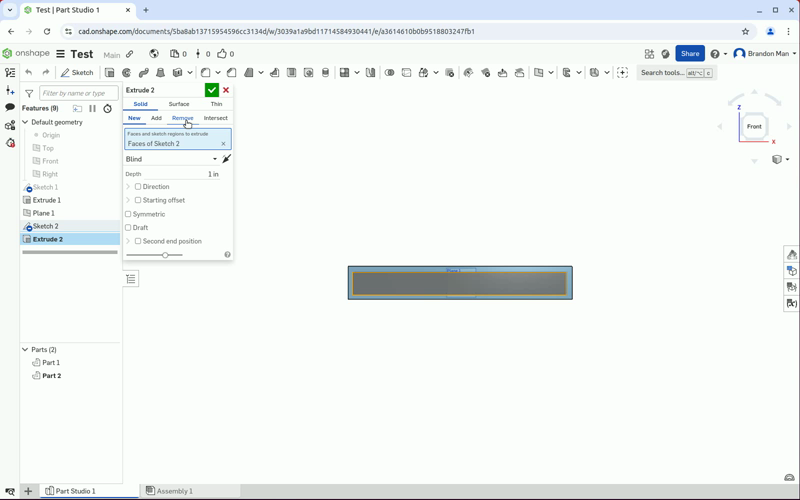
click(186, 120)
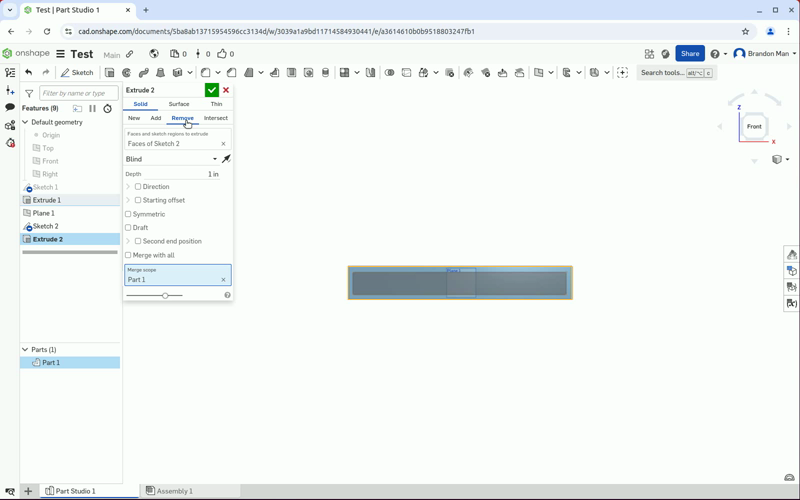
key(tab, 4)
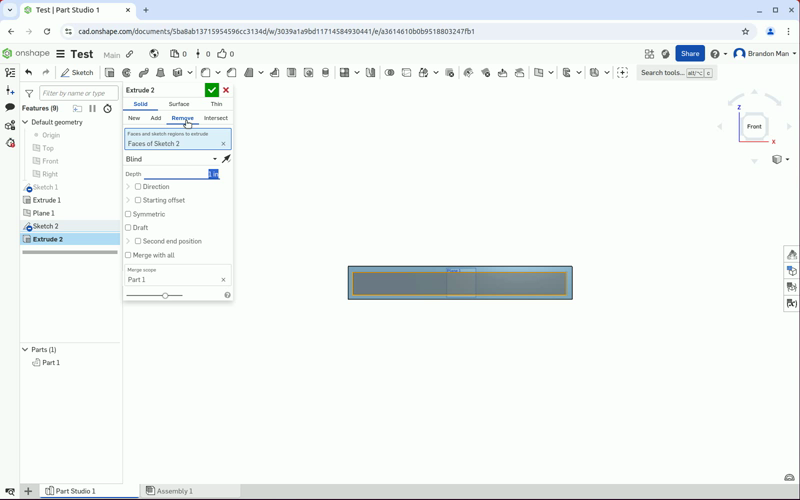
text(12.036)
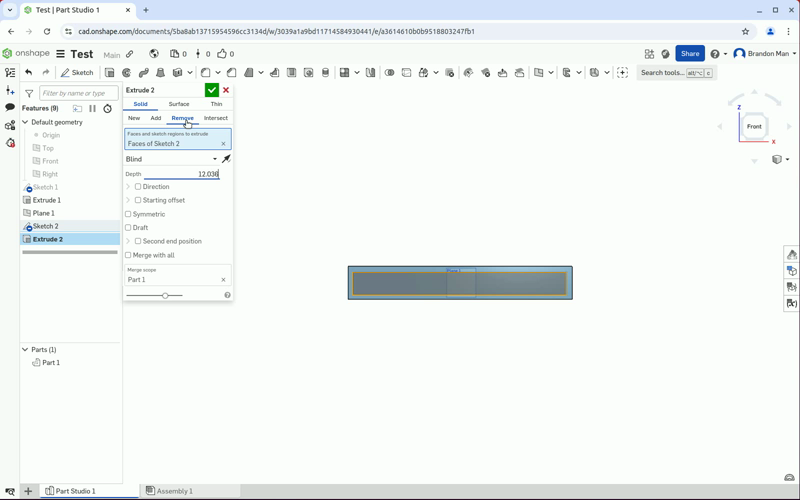
key(tab, 6)
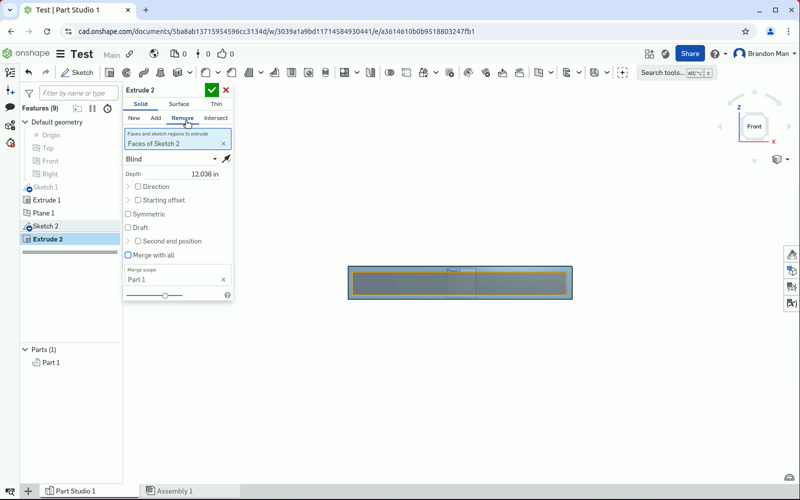
key(space)
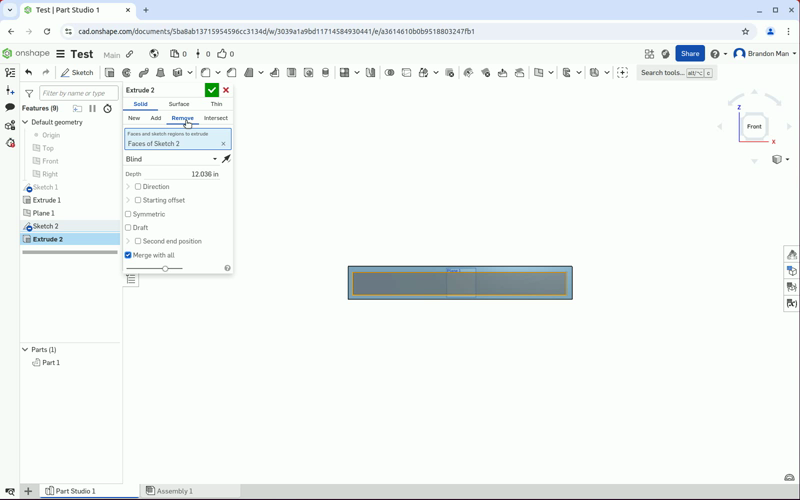
key(enter)
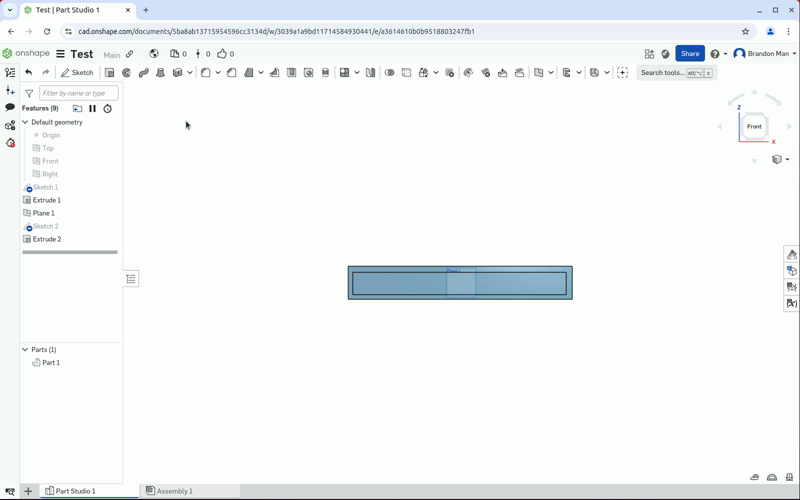
key(shift+h)
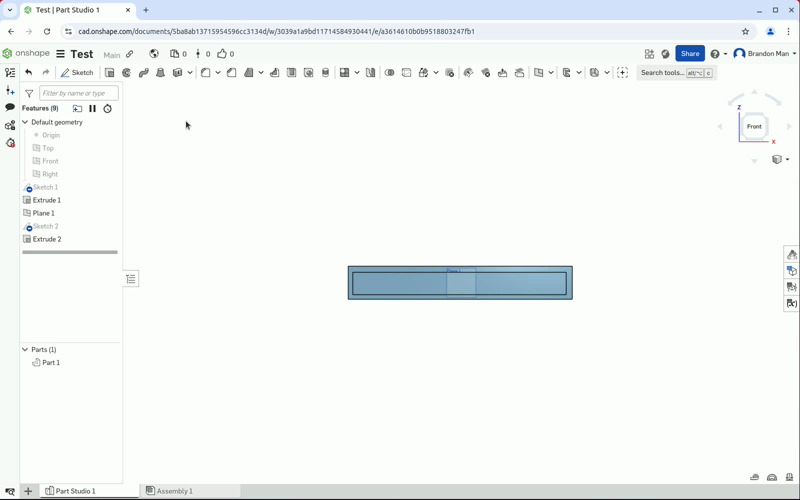
key(shift+h)
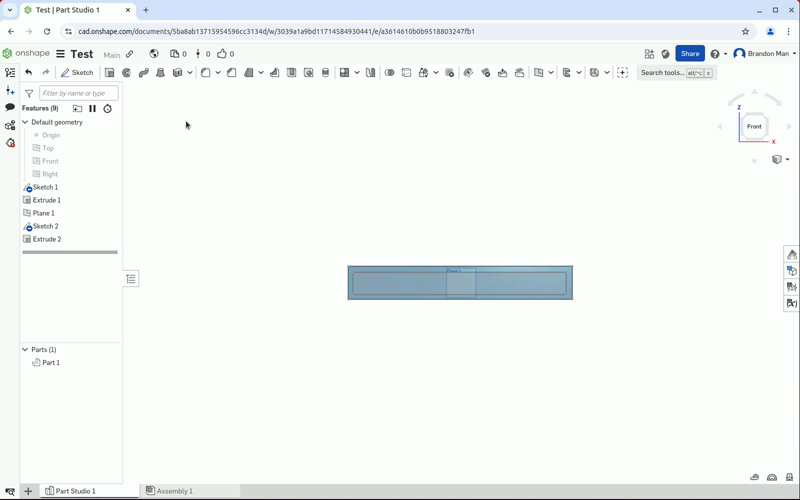
key(shift+7)
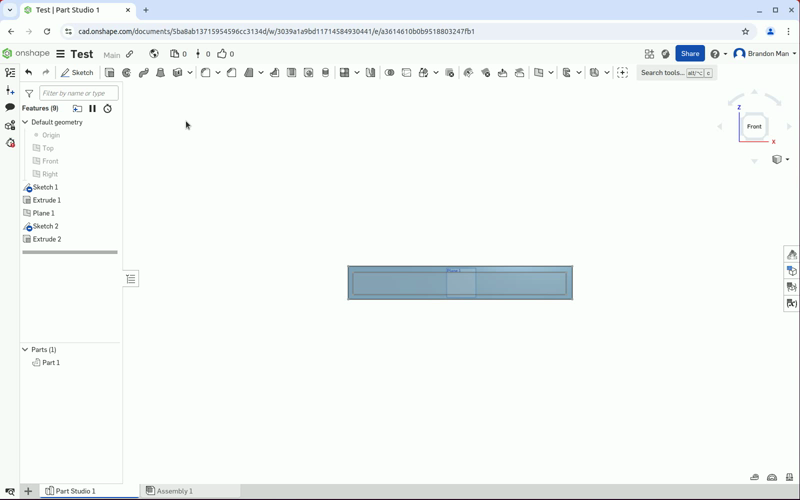
key(left, 2)
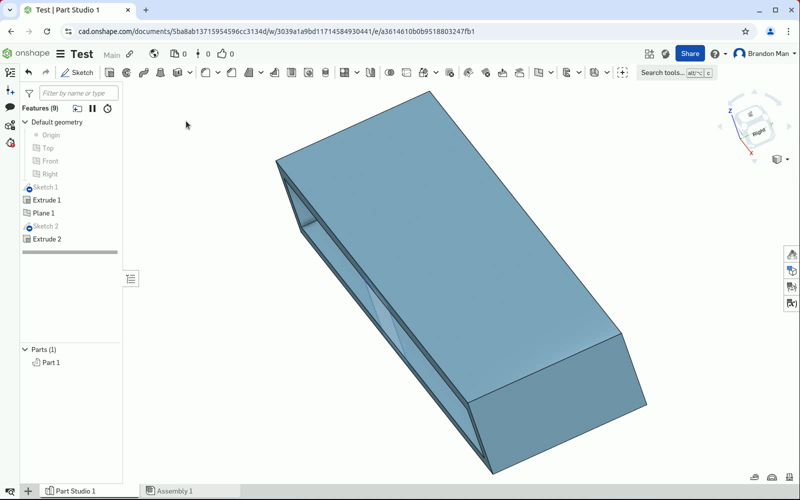
key(down, 2)
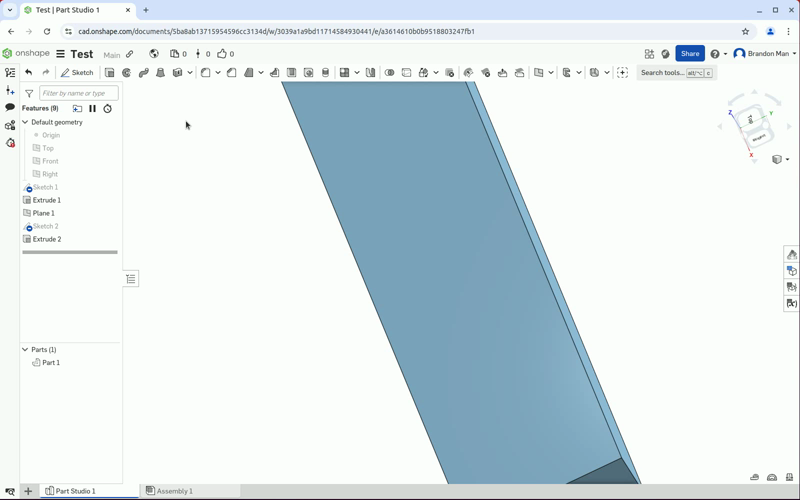
key(up, 2)
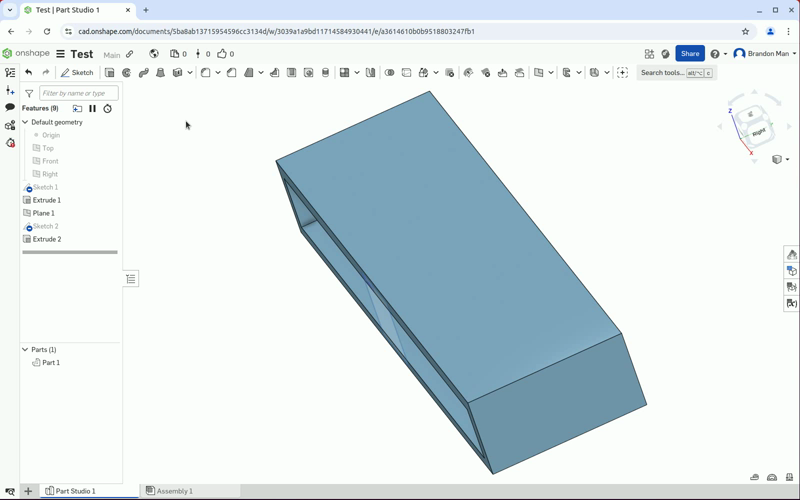
key(right, 2)
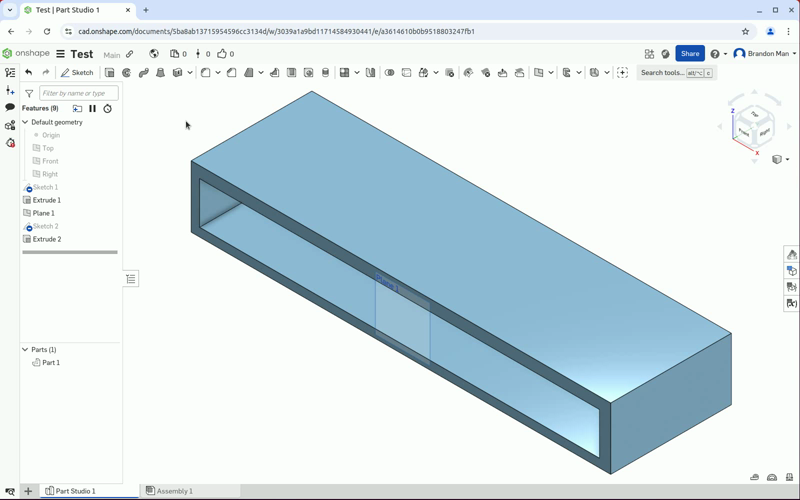
mouse_move(73, 189)
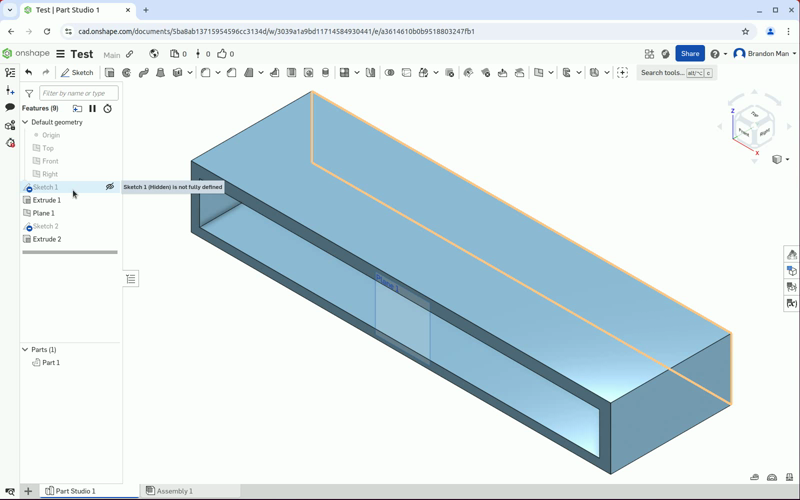
click(73, 189)